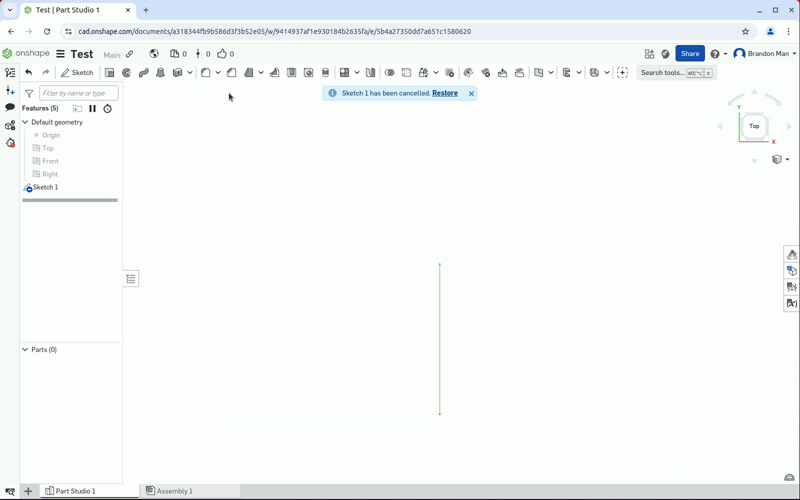
key(shift+h)
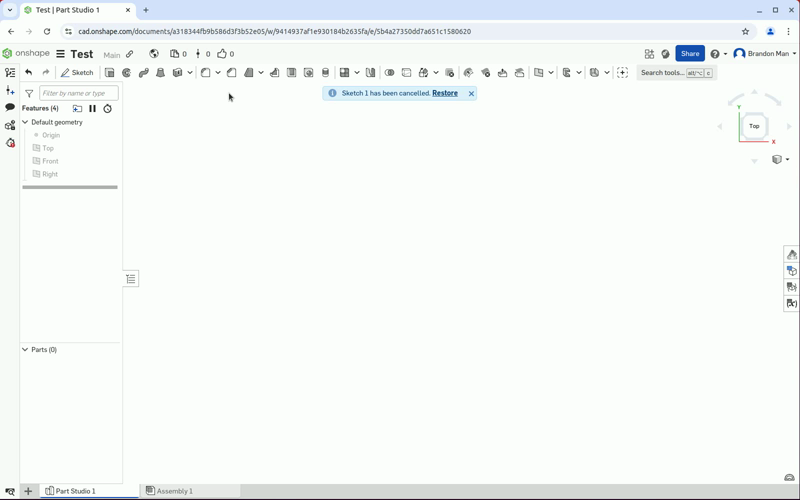
mouse_move(73, 352)
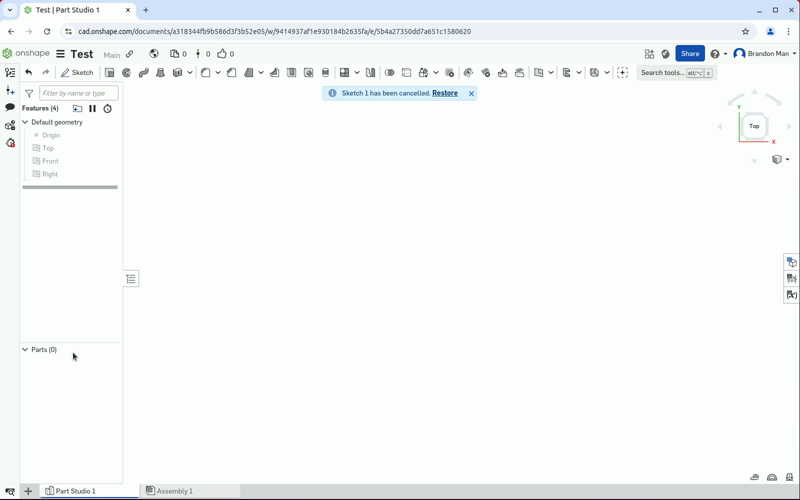
key(y)
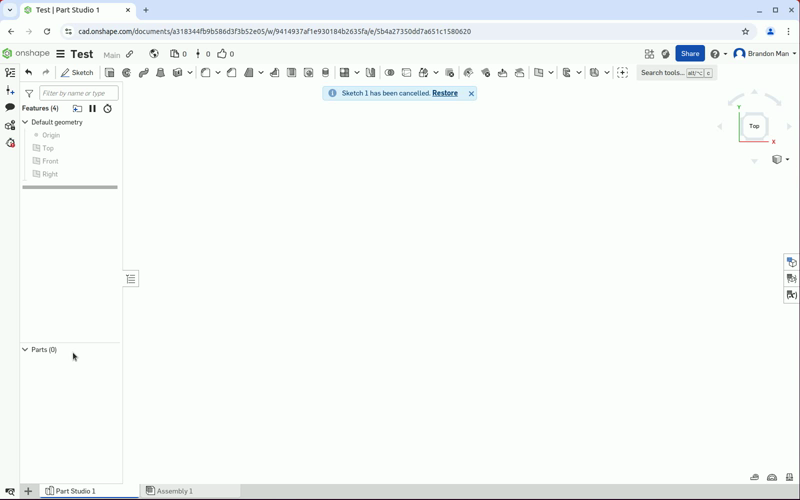
key(shift+p)
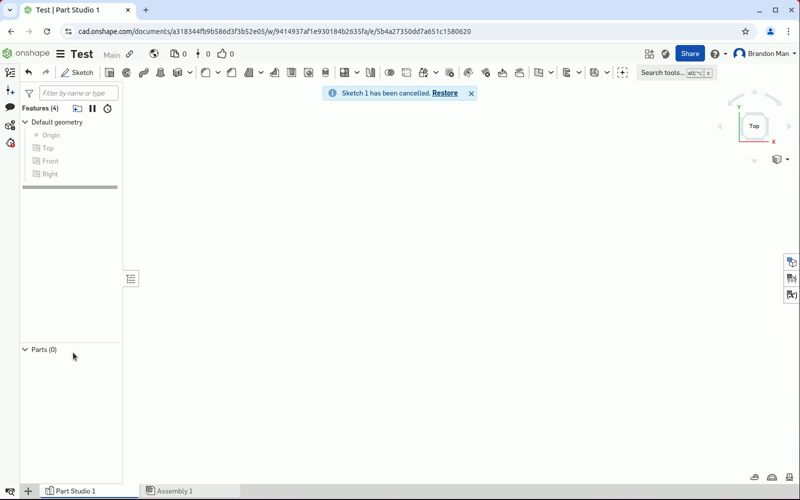
key(space)
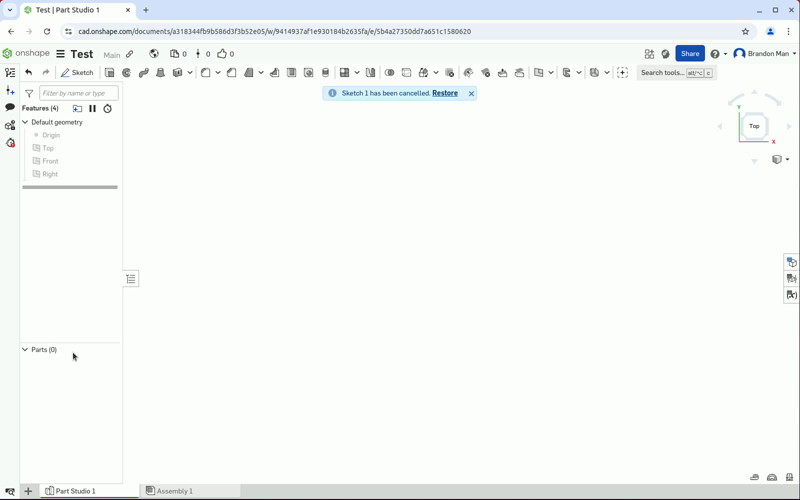
key_down(shift)
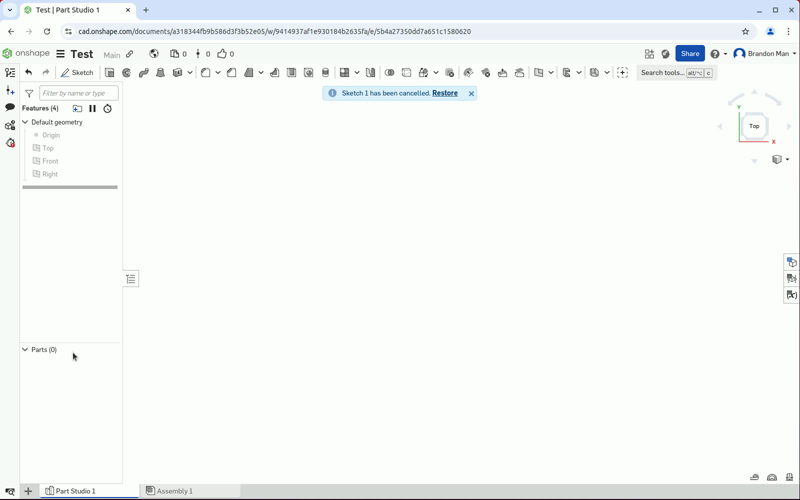
key(up)
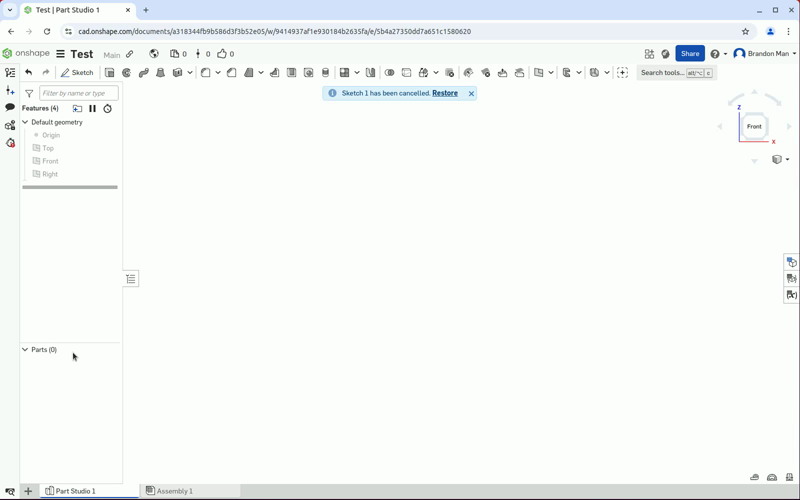
key_up(shift)
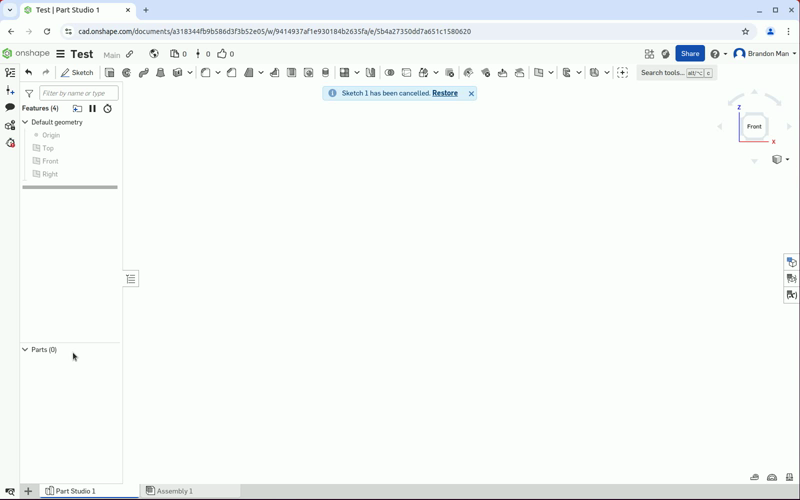
key(space)
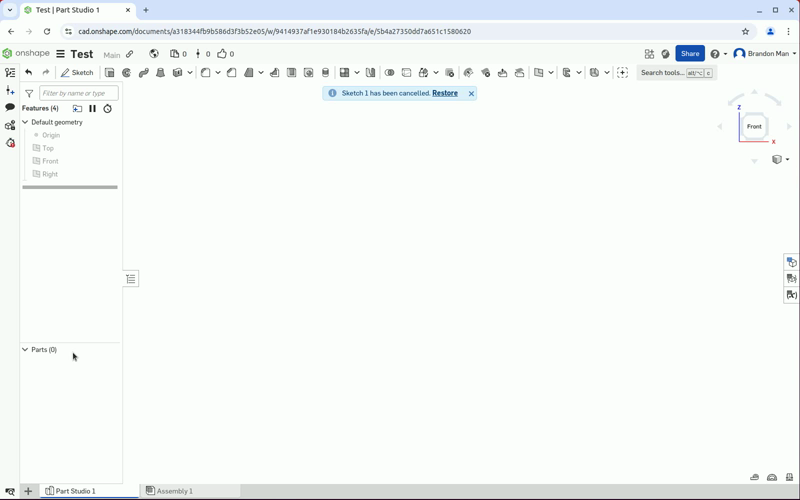
key_down(shift)
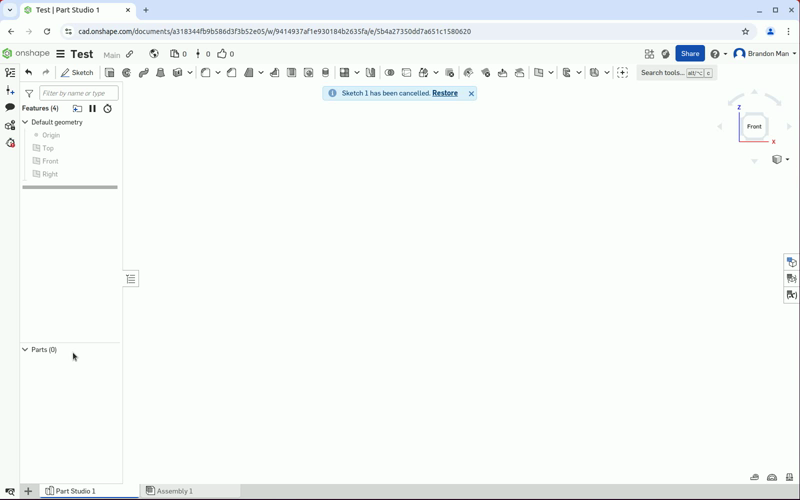
key(left)
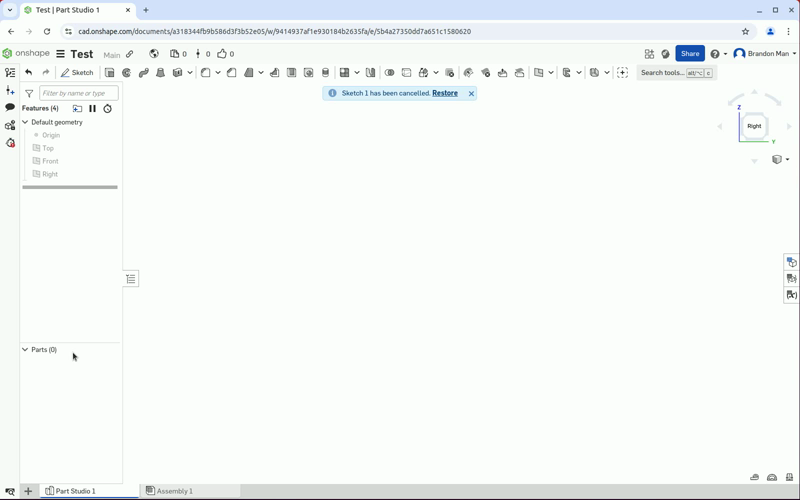
key_up(shift)
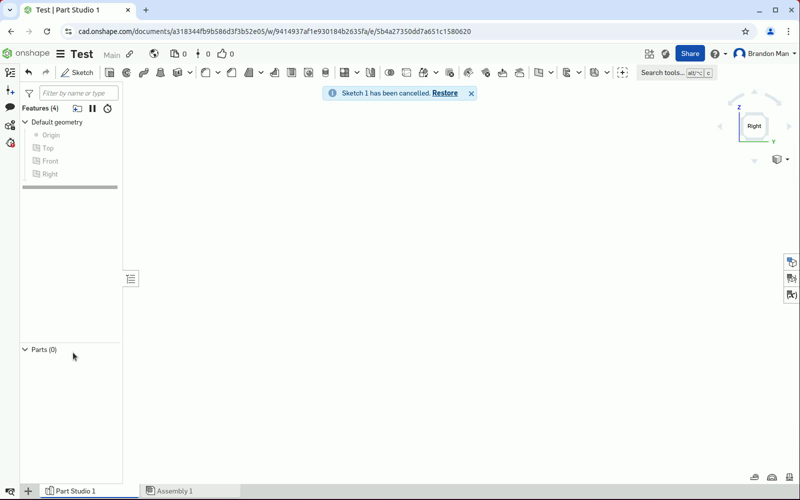
mouse_move(73, 352)
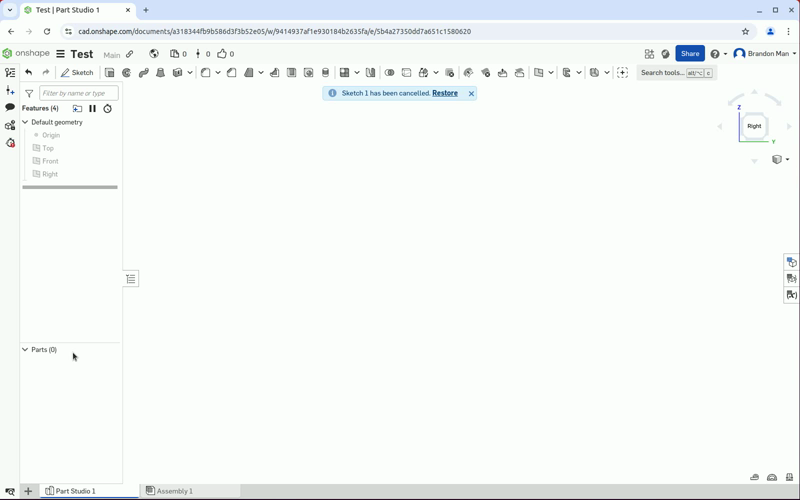
key(shift+y)
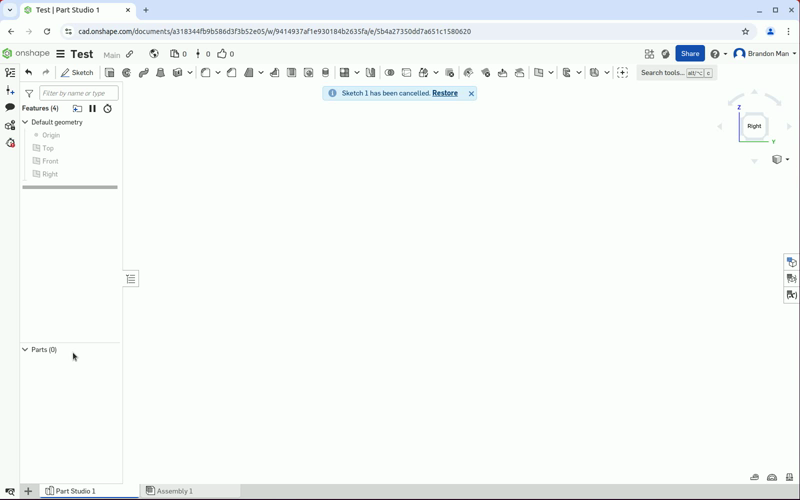
key(shift+s)
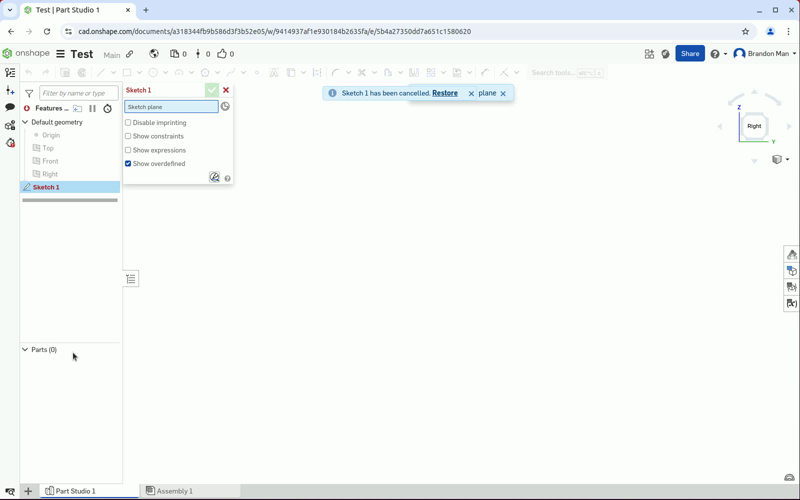
mouse_move(73, 176)
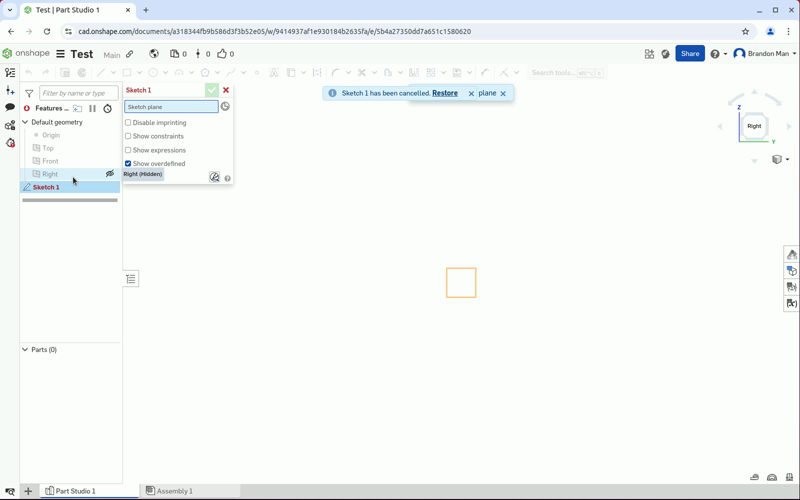
click(73, 176)
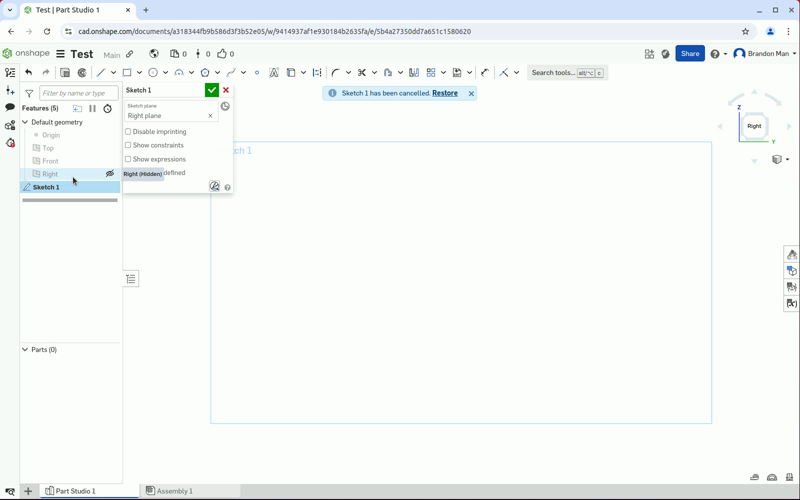
mouse_move(73, 352)
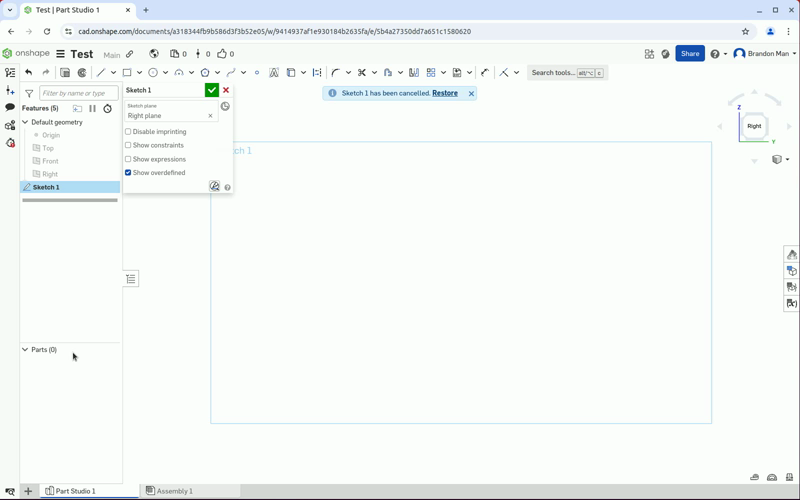
key(y)
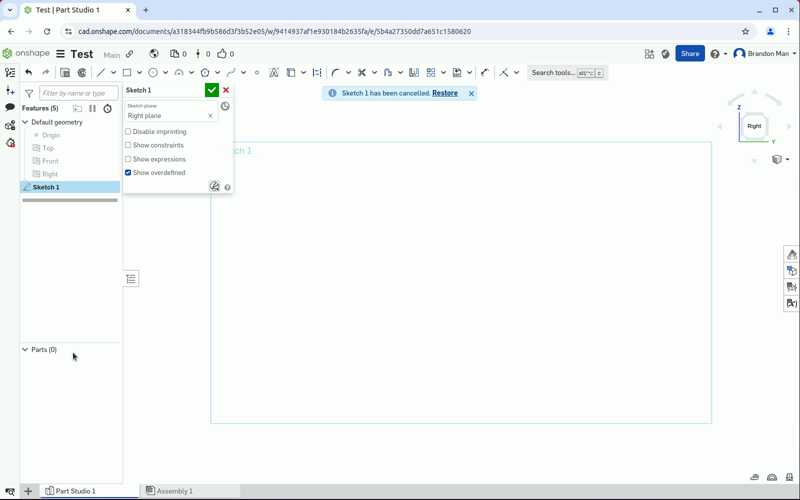
key(c)
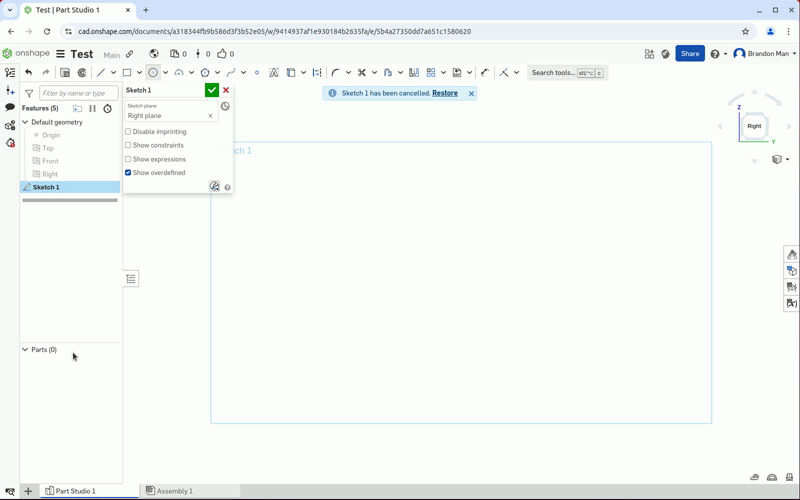
key_down(shift)
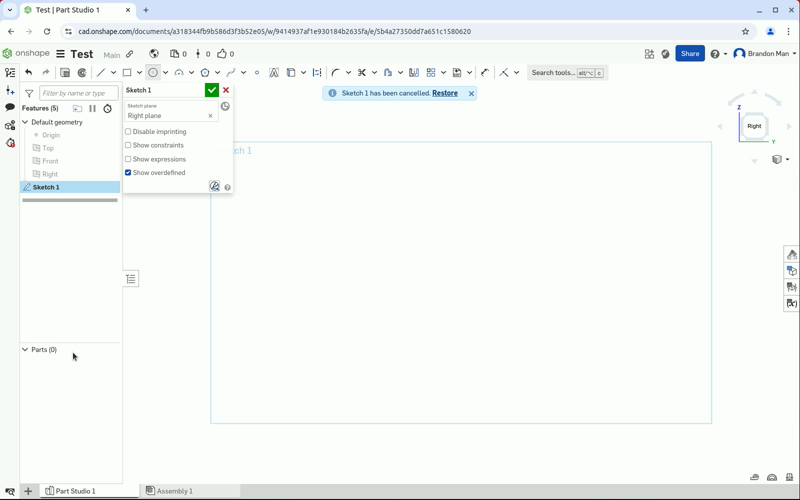
mouse_move(461, 282)
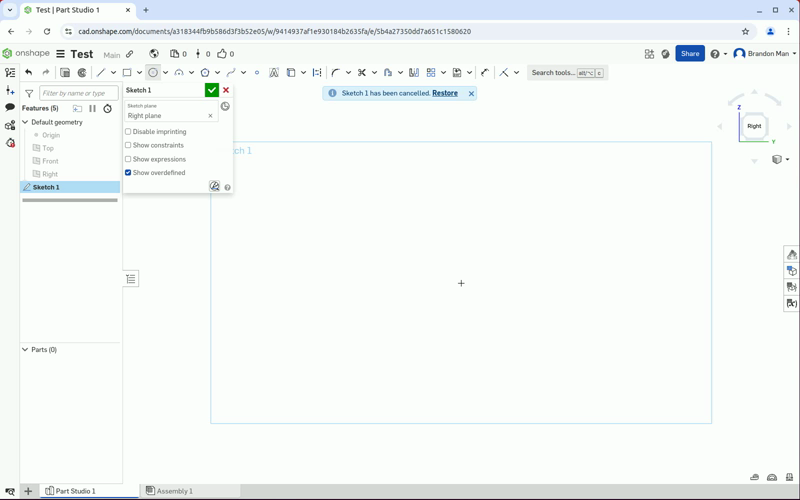
click(461, 282)
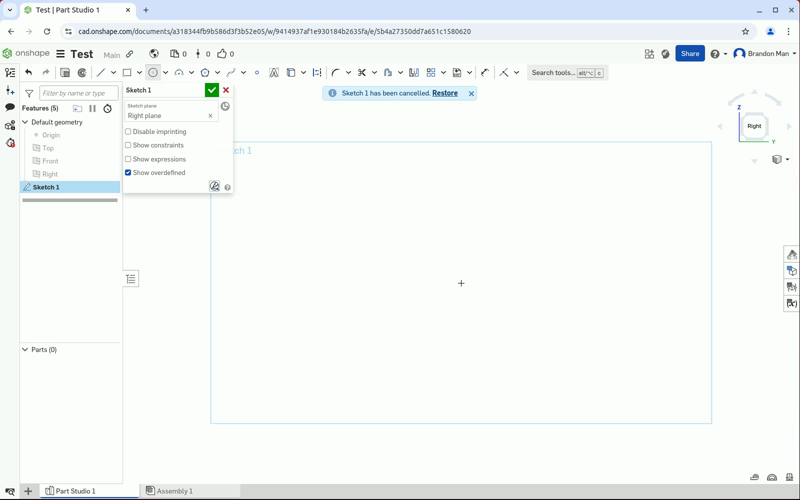
key_up(shift)
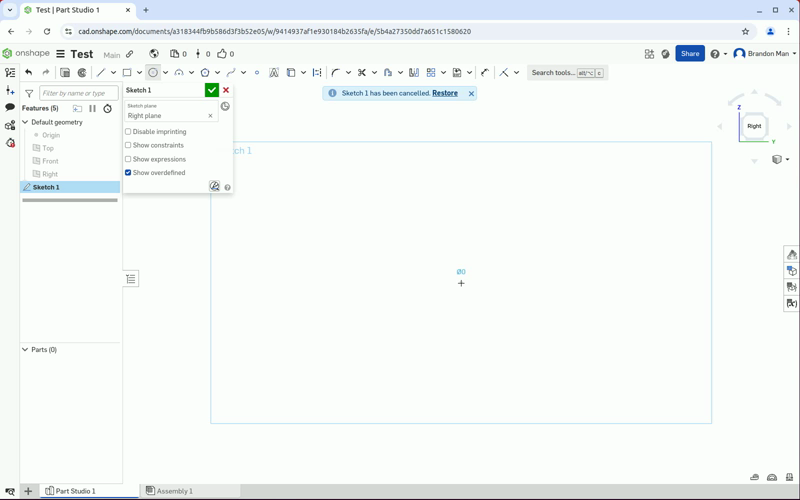
mouse_move(499, 282)
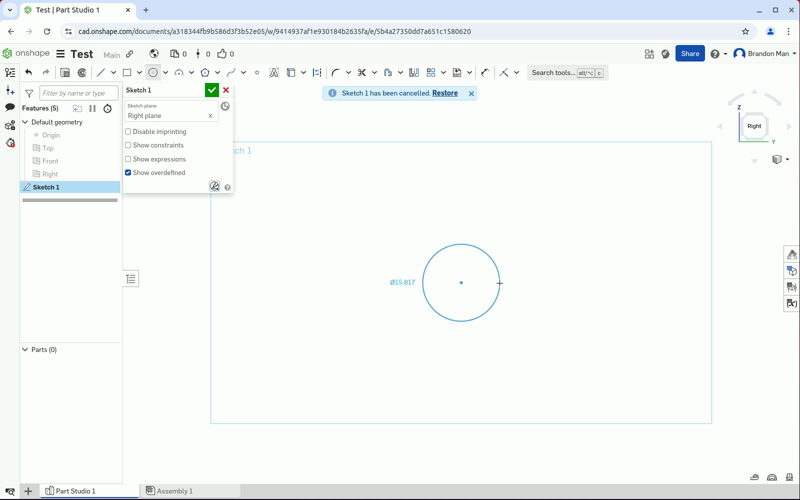
click(499, 282)
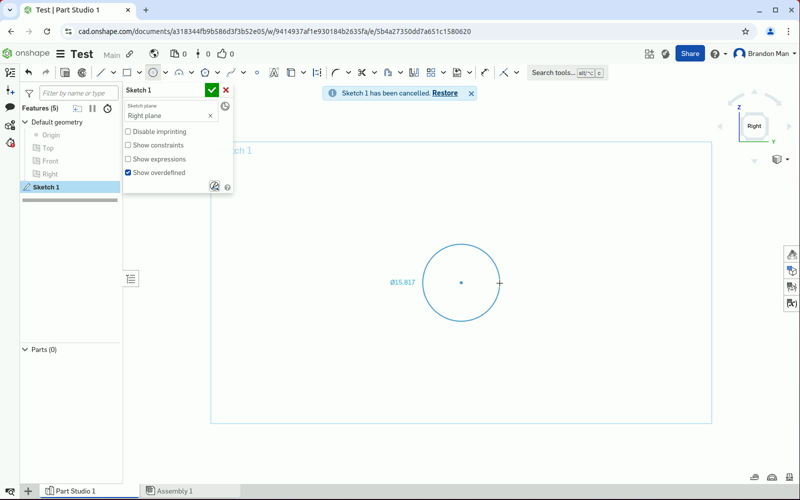
key(esc)
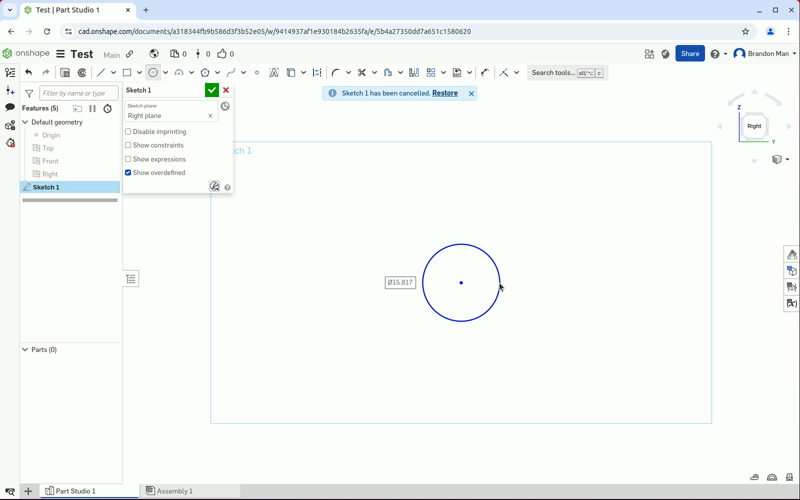
mouse_move(441, 270)
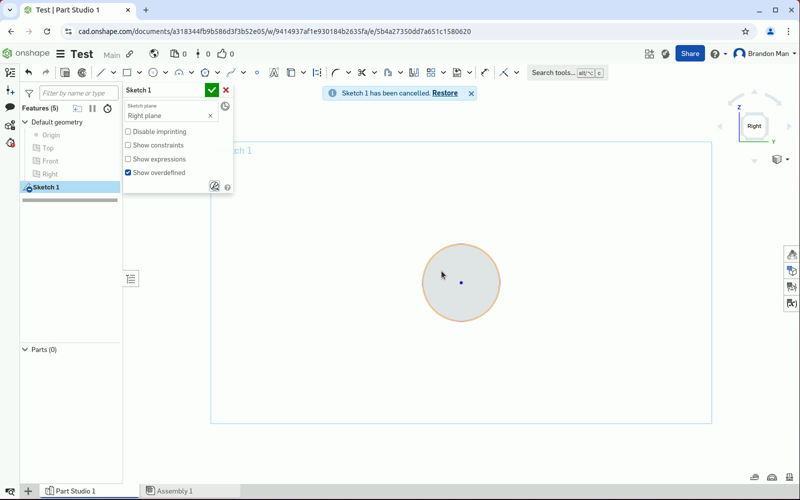
click(441, 270)
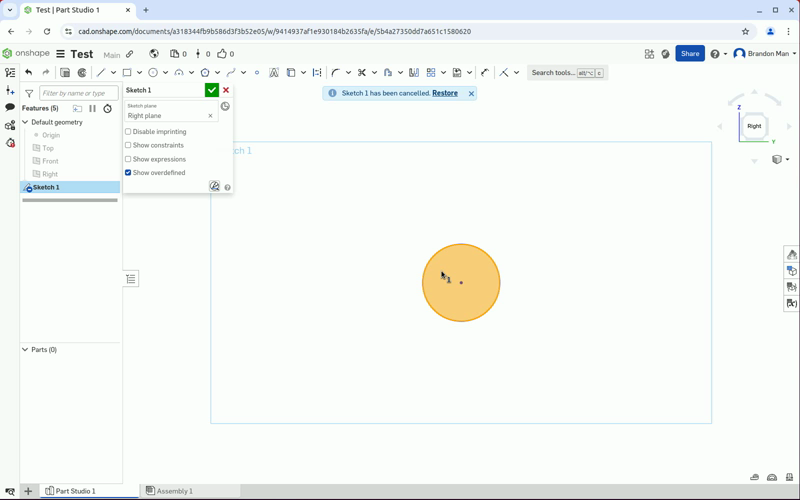
mouse_move(73, 352)
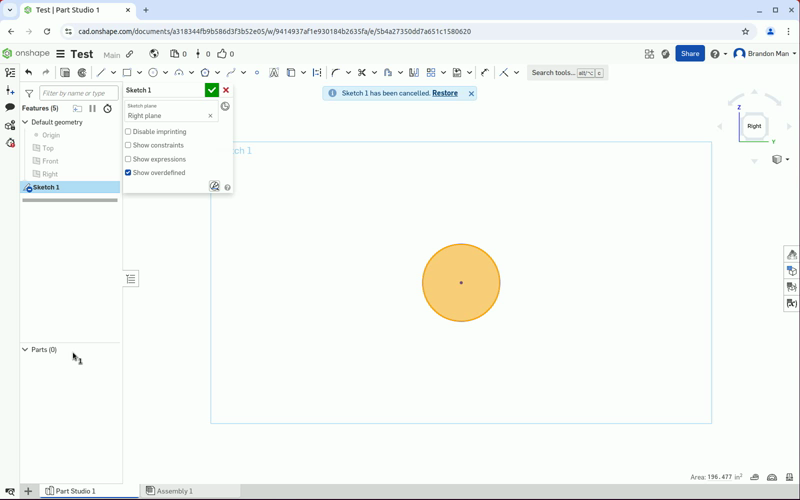
key(shift+y)
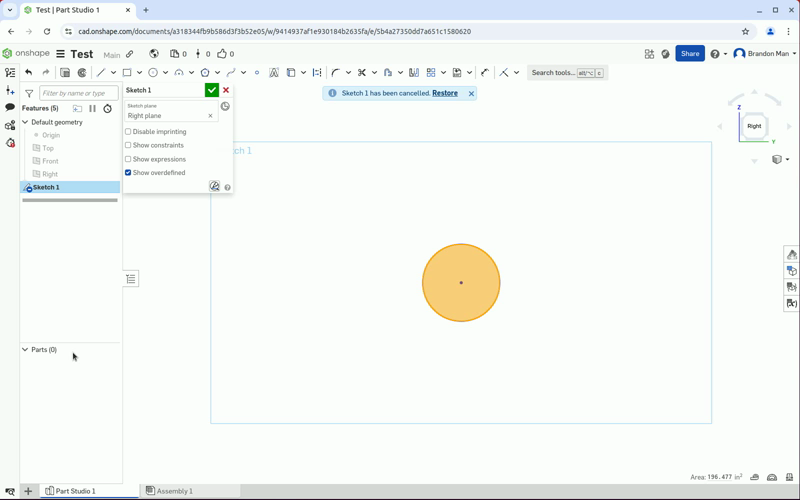
key(shift+e)
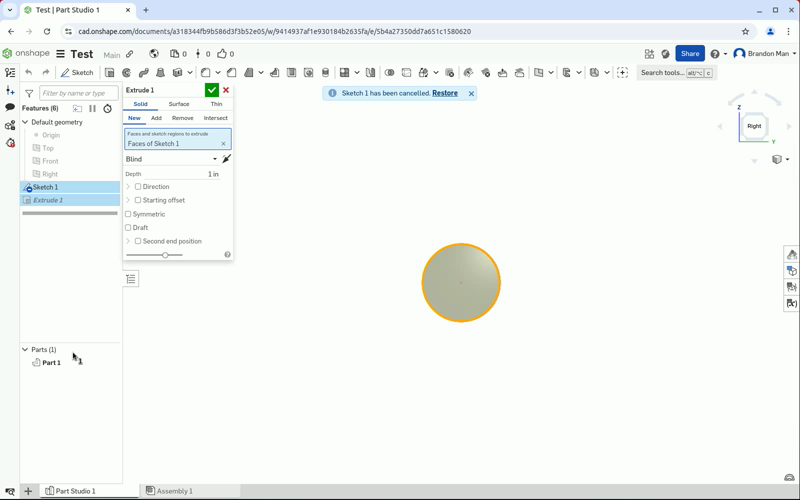
mouse_move(143, 106)
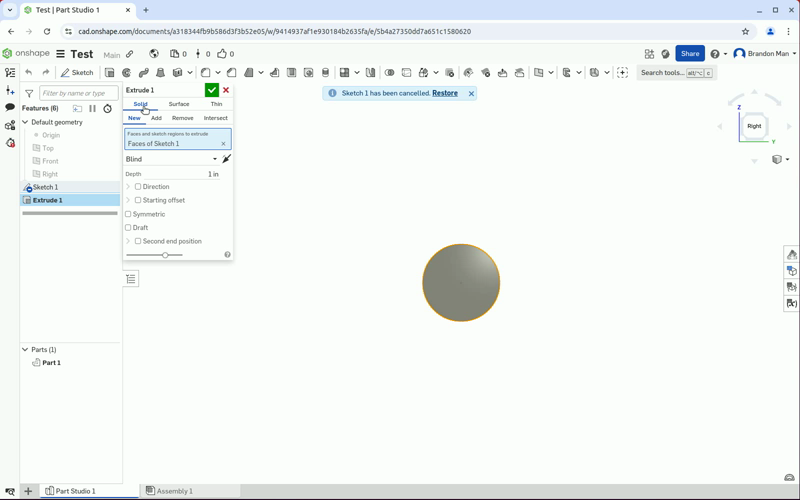
click(143, 106)
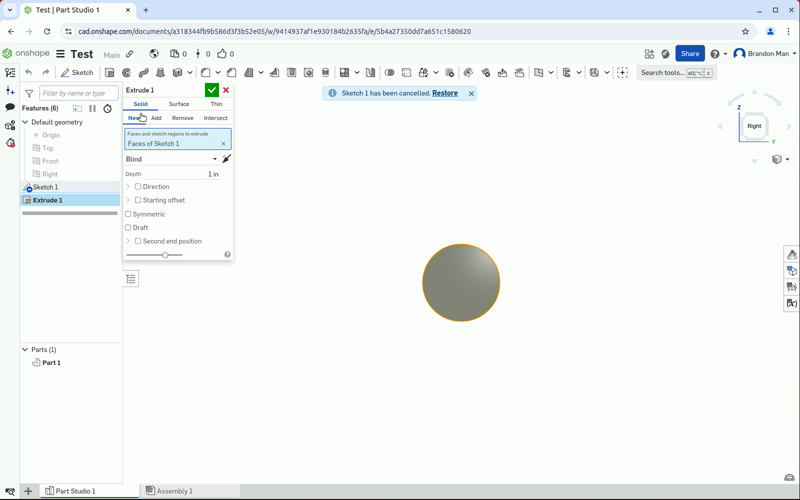
mouse_move(137, 120)
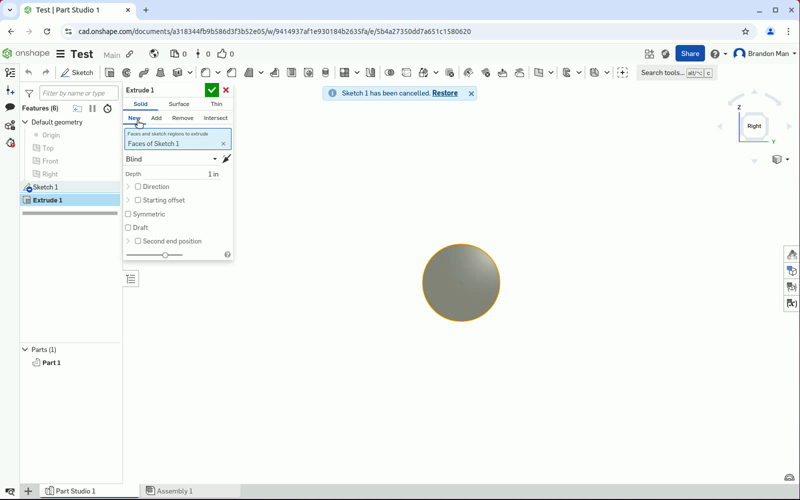
click(137, 120)
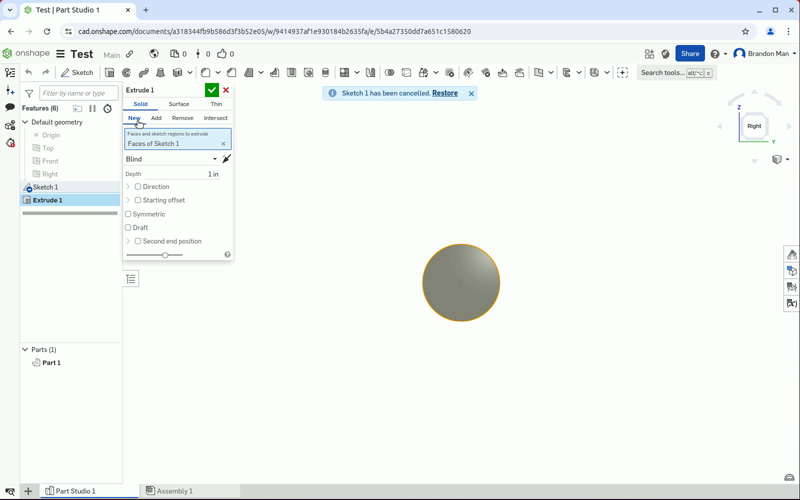
key(tab, 4)
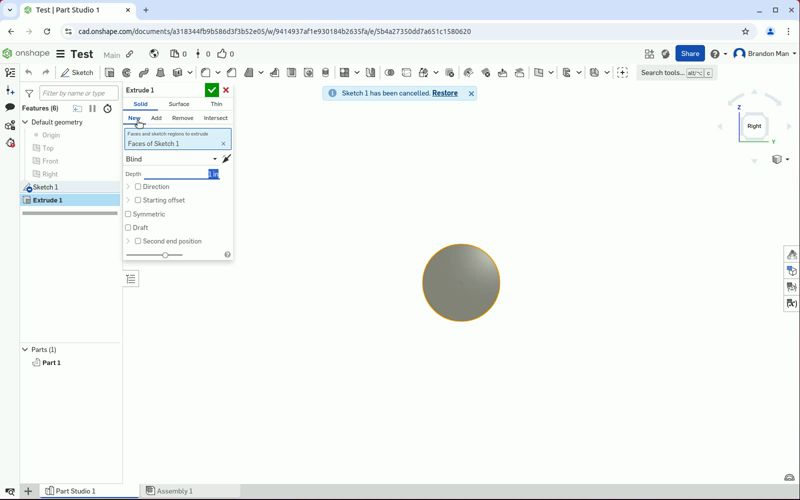
text(-12.758)
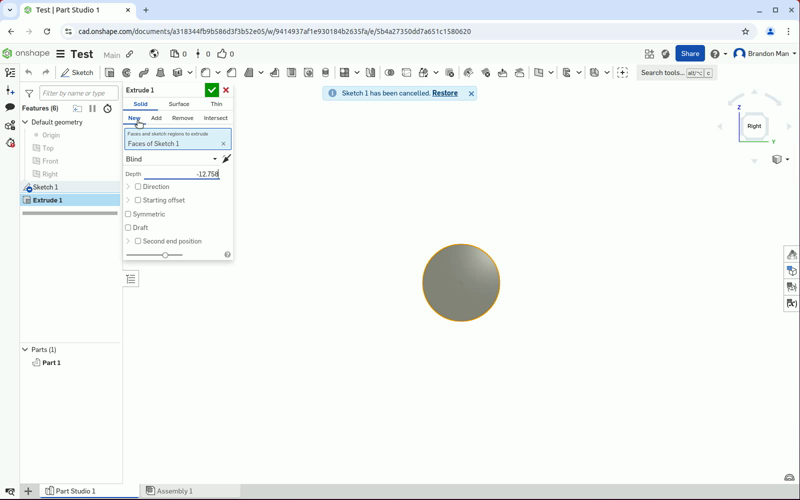
key(enter)
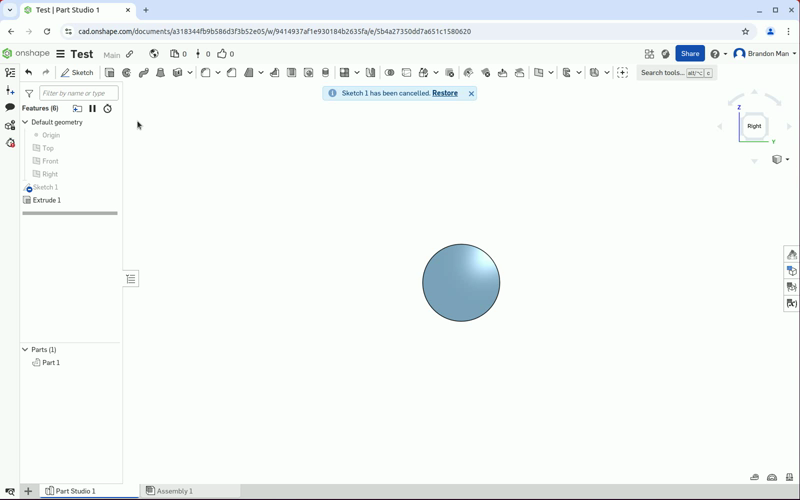
key(shift+h)
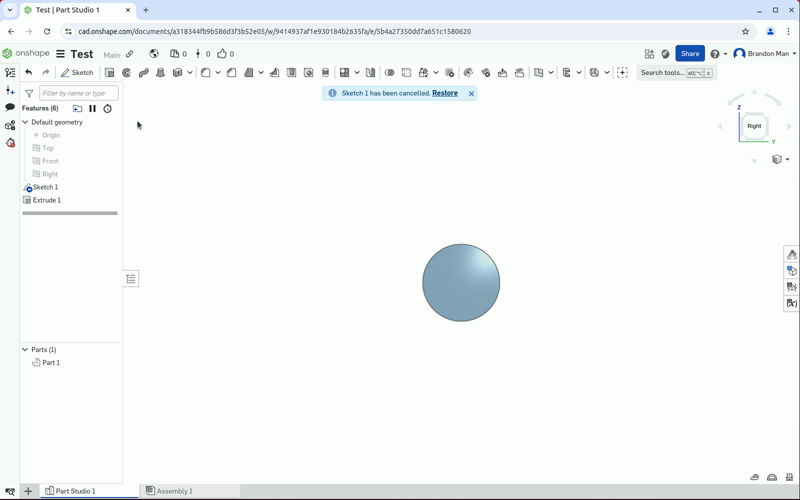
key(shift+h)
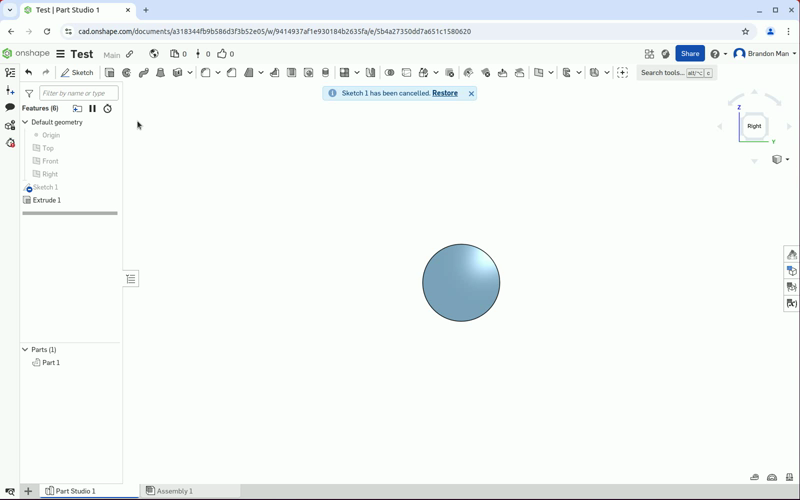
mouse_move(73, 189)
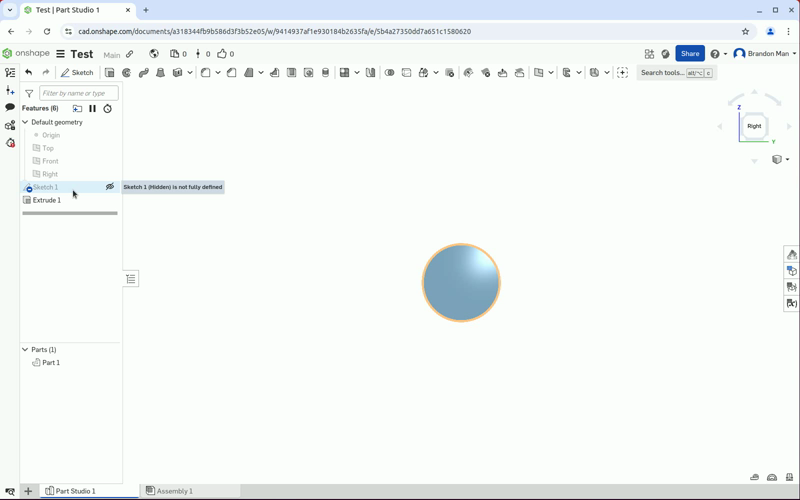
click(73, 189)
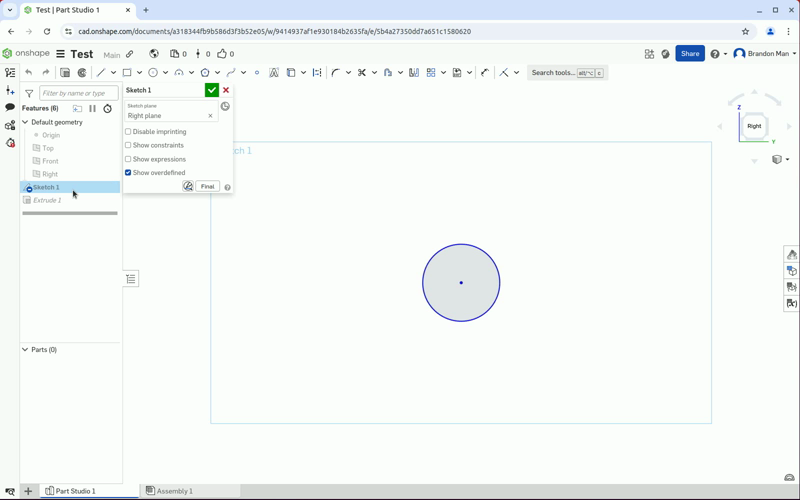
mouse_move(229, 92)
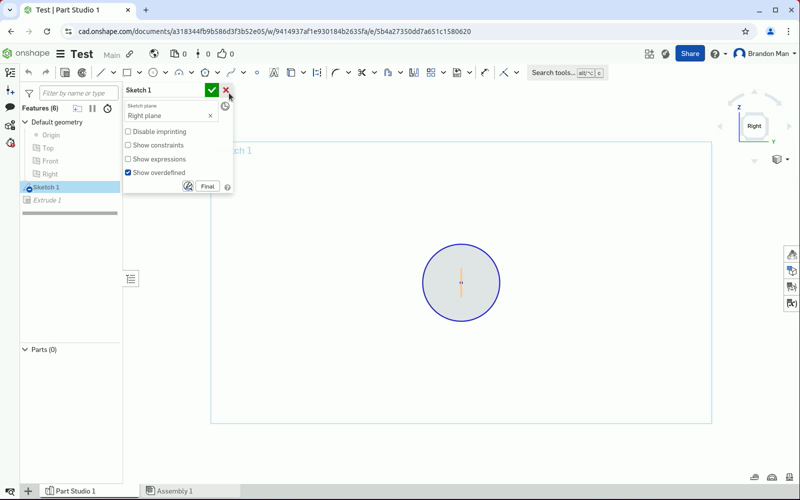
click(229, 92)
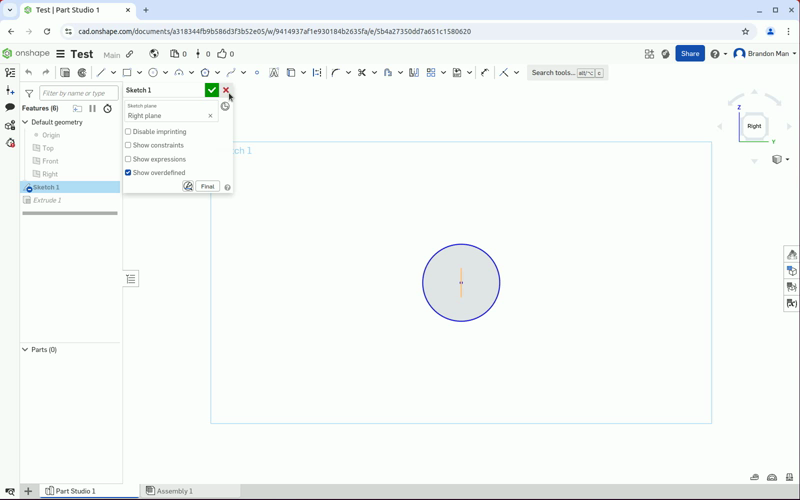
key(shift+s)
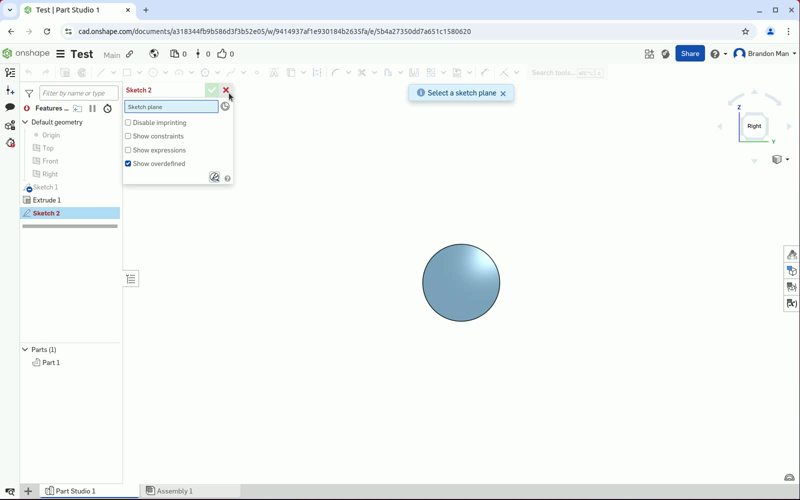
mouse_move(73, 176)
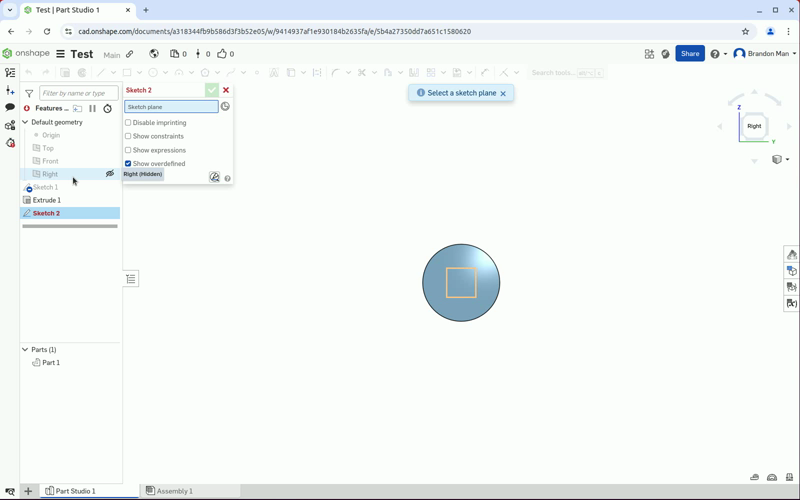
click(73, 176)
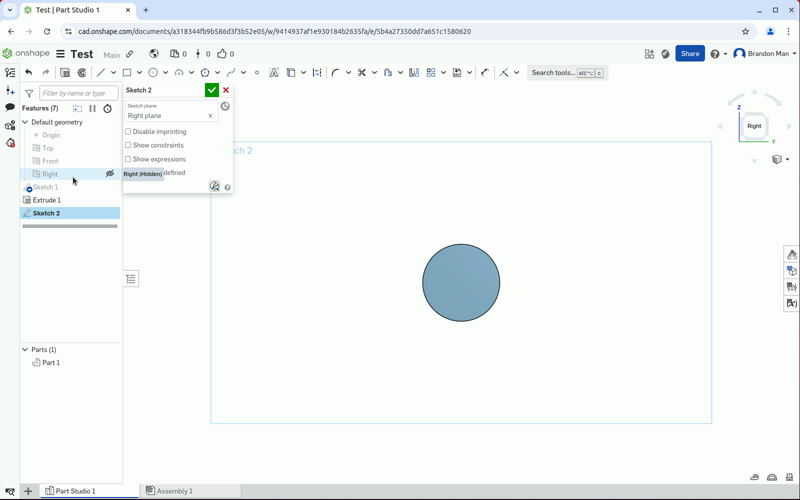
mouse_move(73, 352)
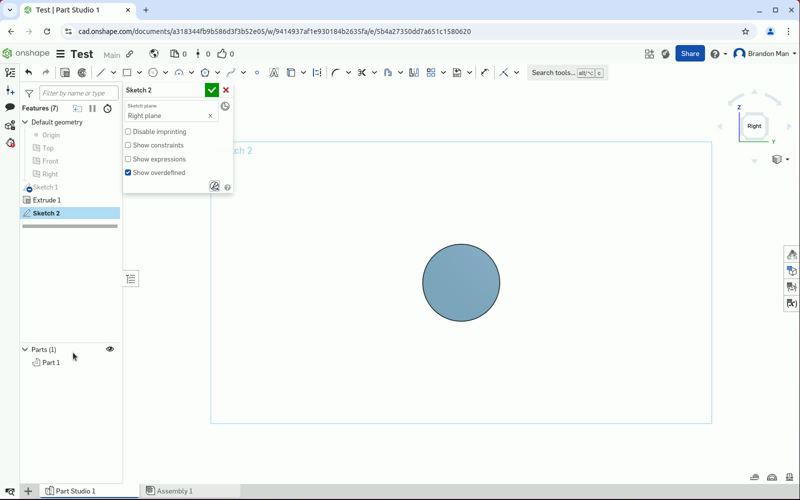
key(y)
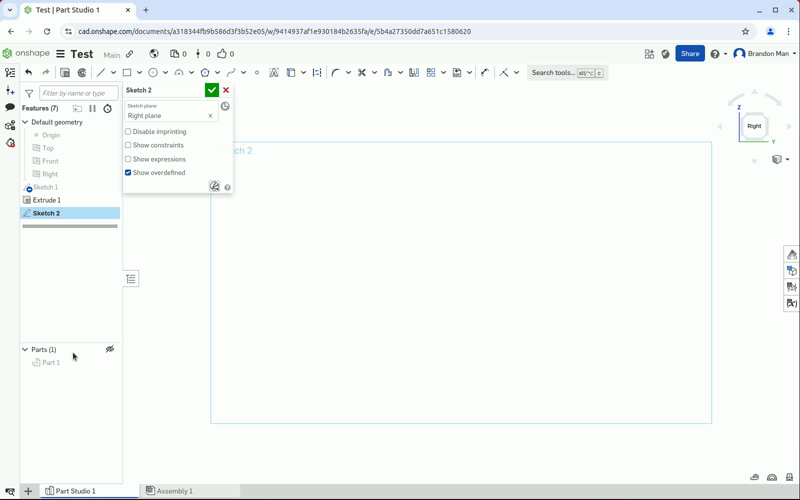
key(c)
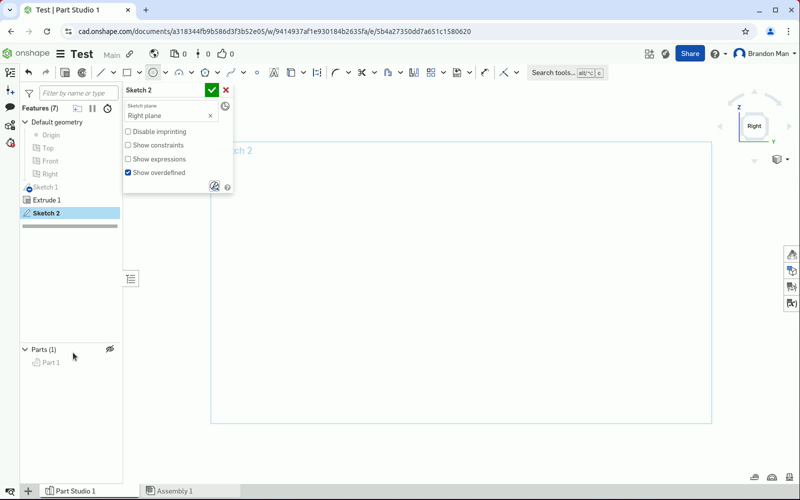
key_down(shift)
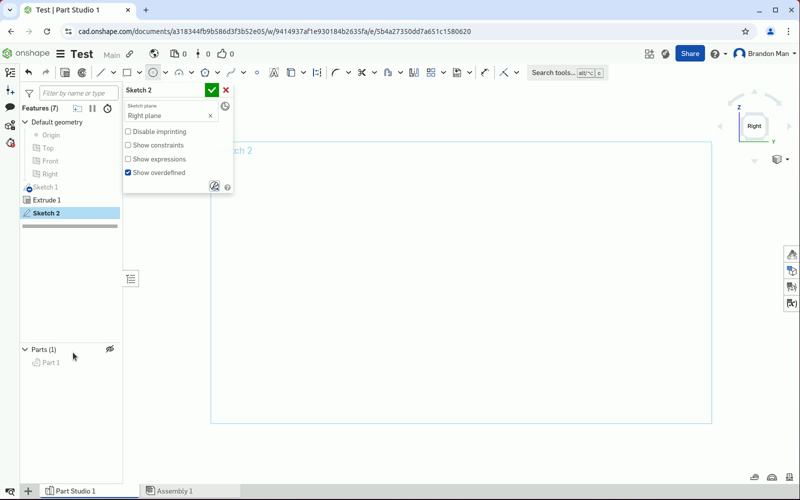
mouse_move(460, 282)
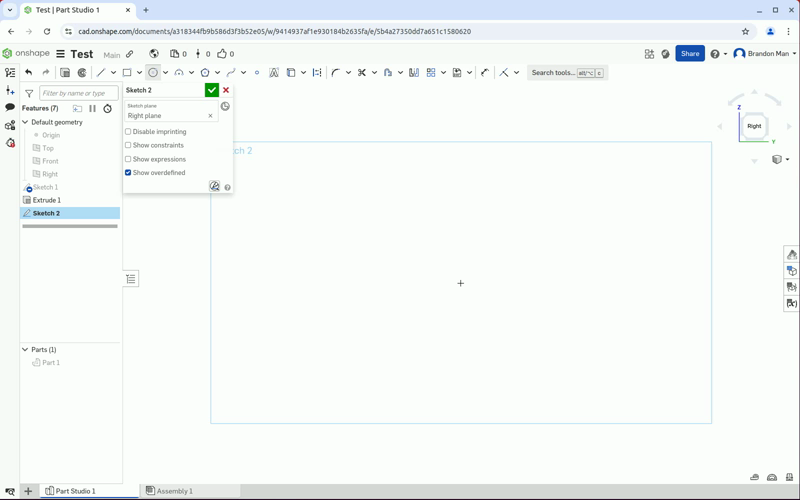
click(460, 282)
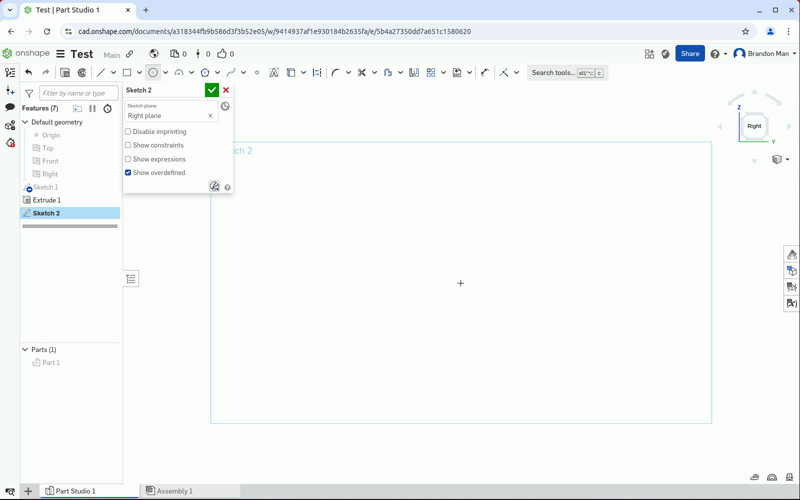
key_up(shift)
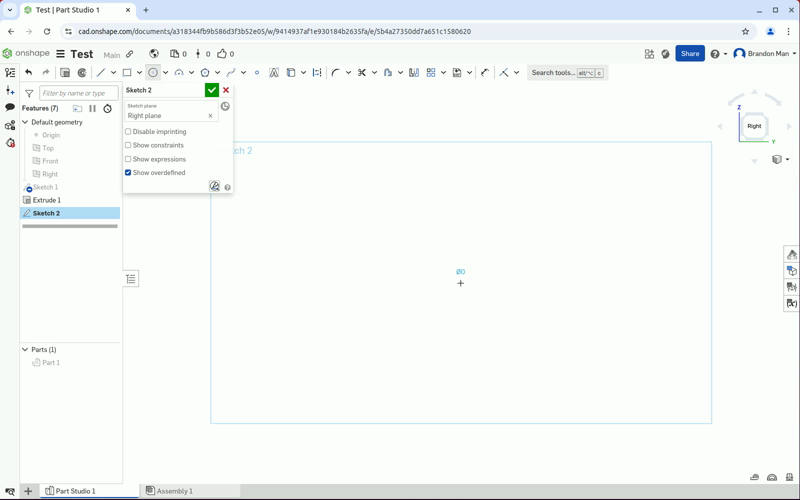
mouse_move(492, 282)
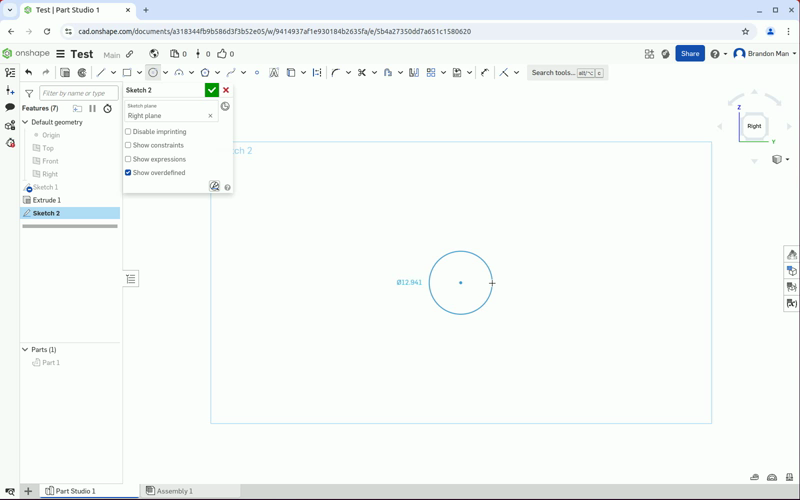
click(492, 282)
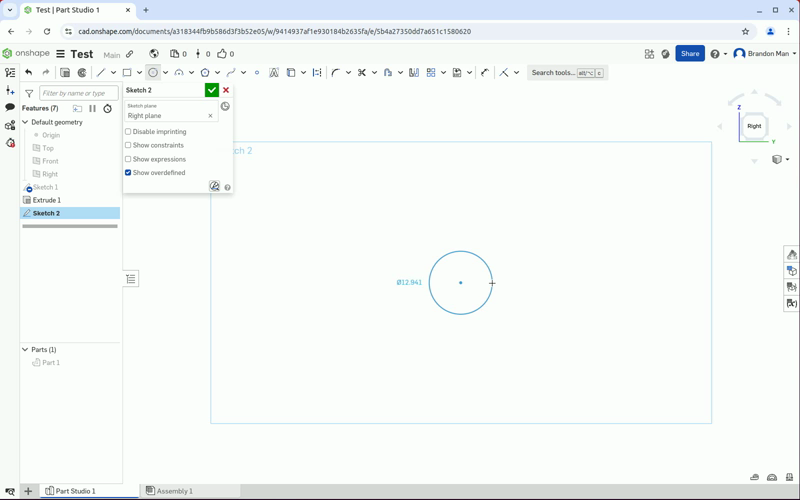
key(esc)
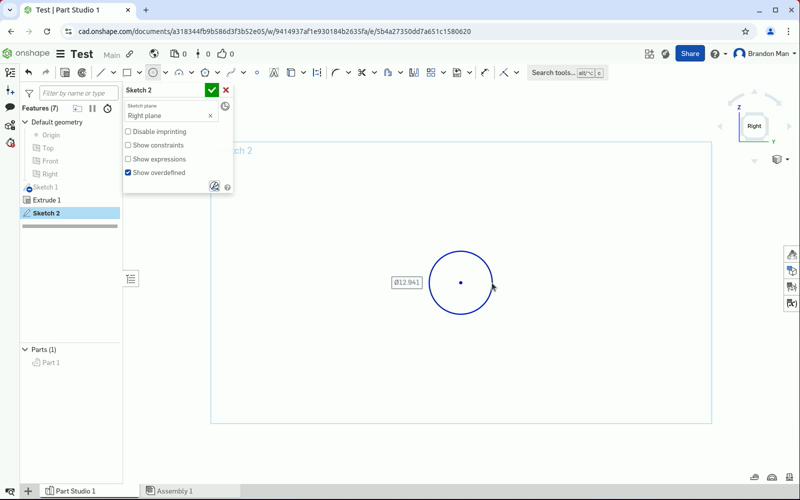
mouse_move(464, 256)
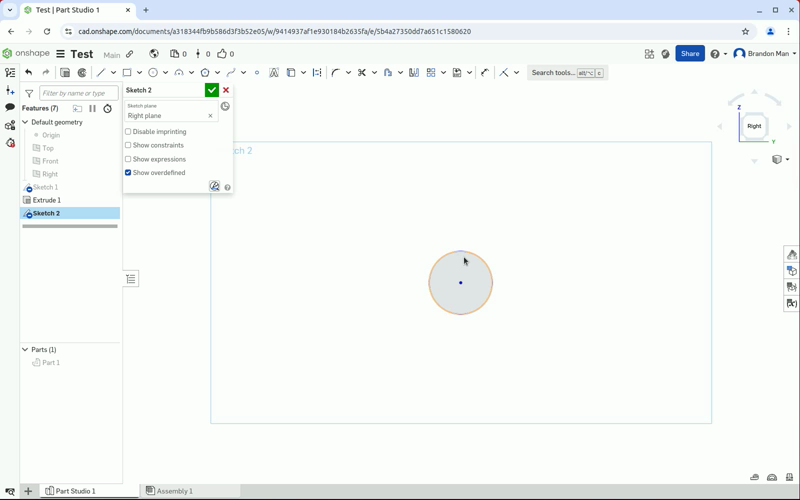
click(464, 256)
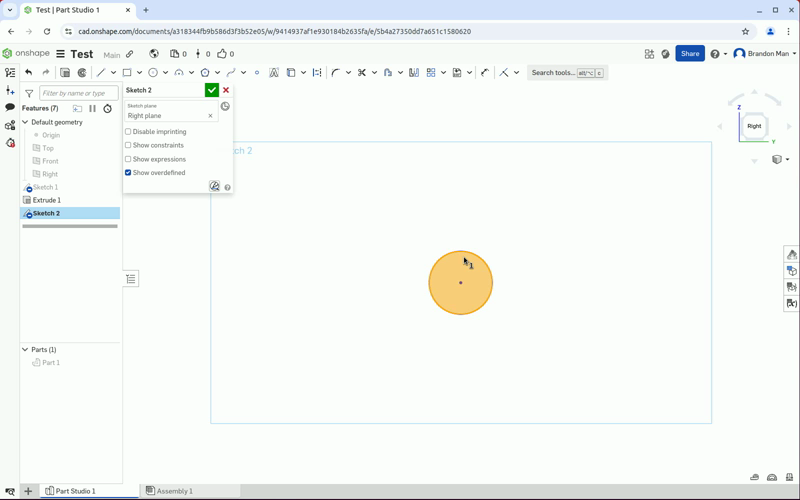
mouse_move(73, 352)
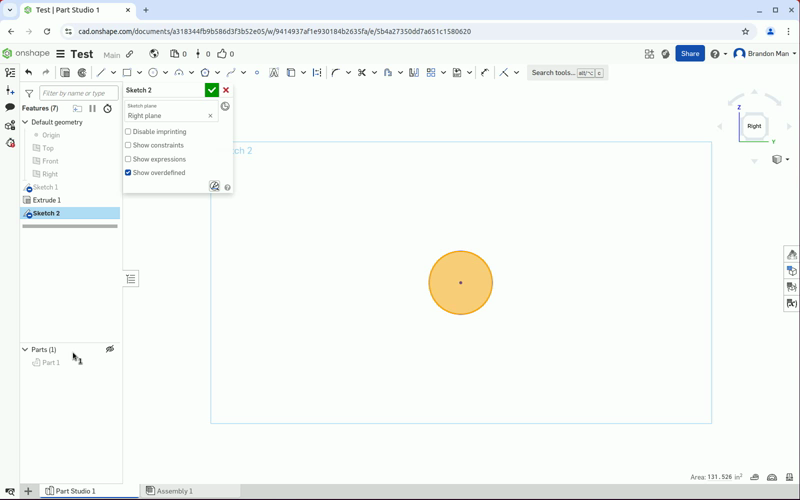
key(shift+y)
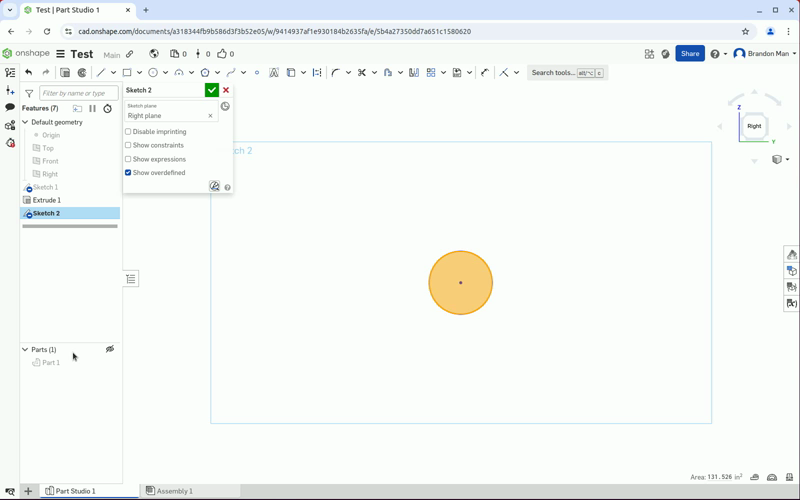
key(shift+e)
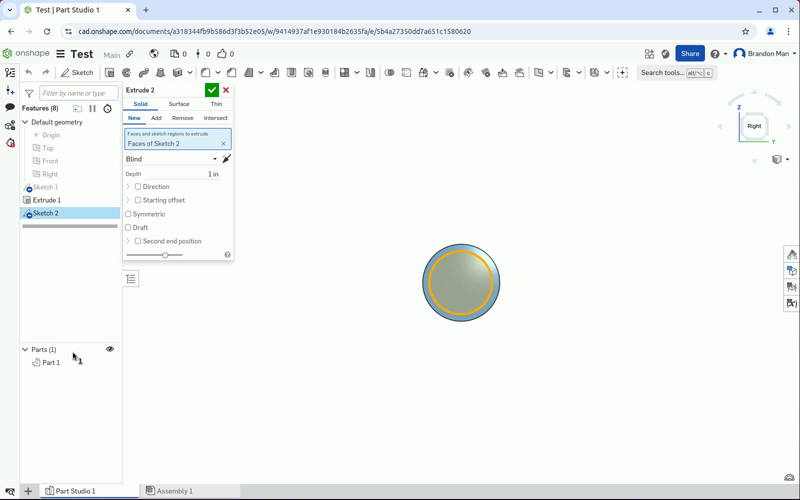
mouse_move(143, 106)
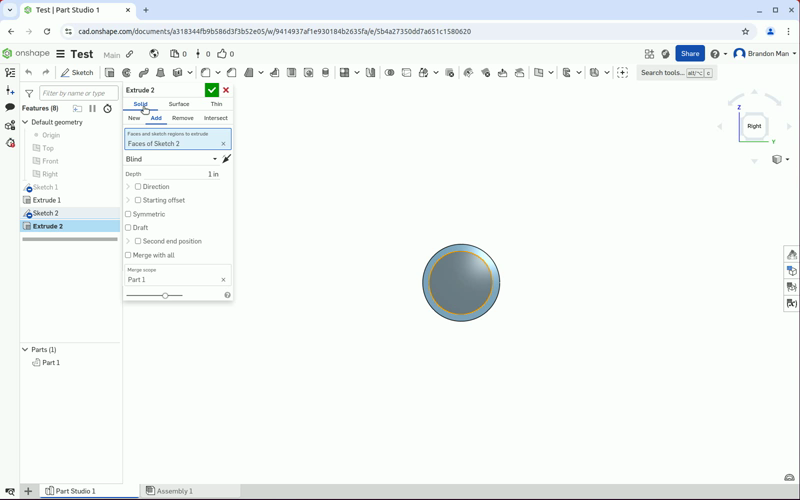
click(143, 106)
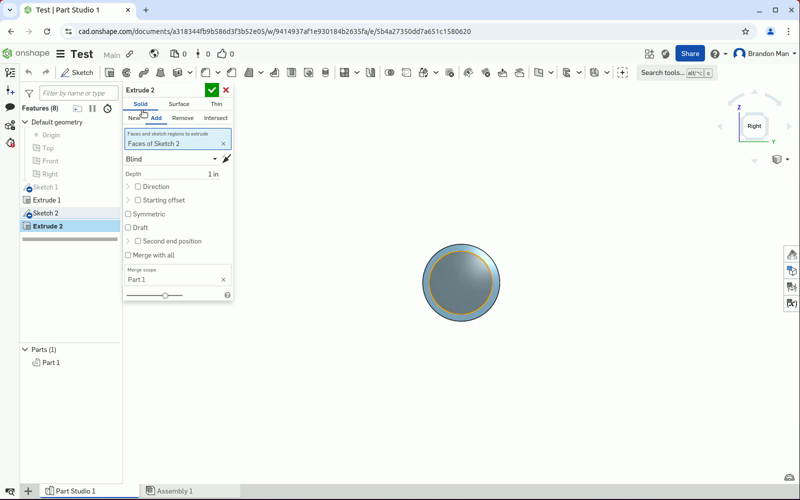
mouse_move(137, 120)
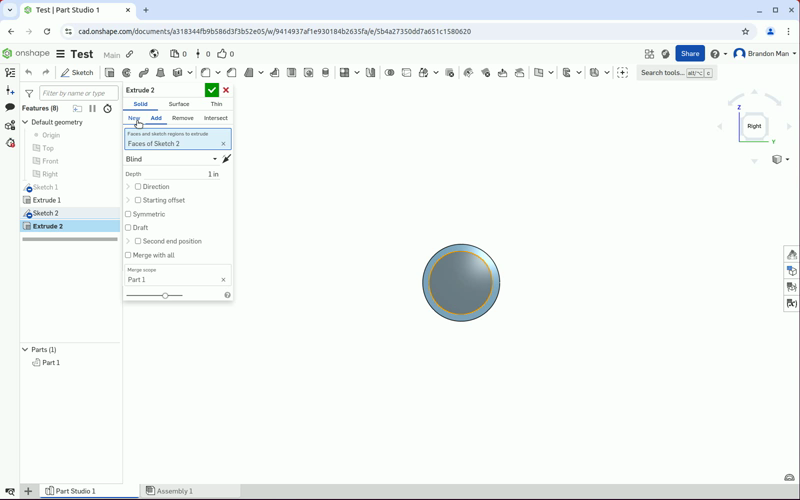
click(137, 120)
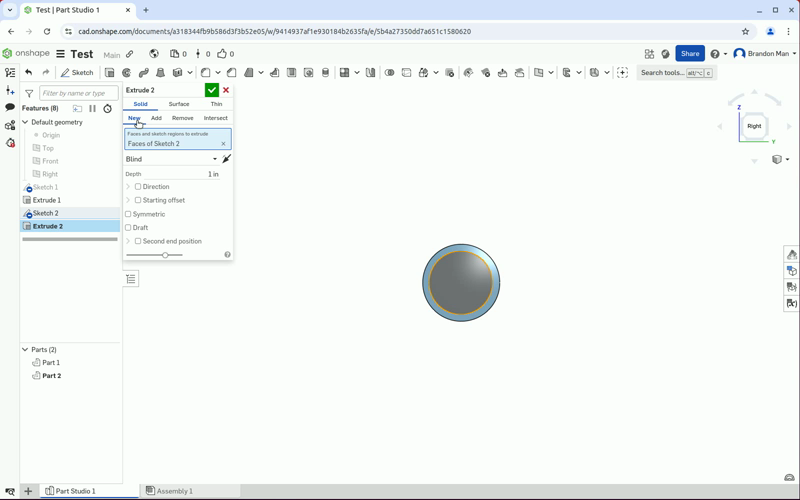
key(tab, 4)
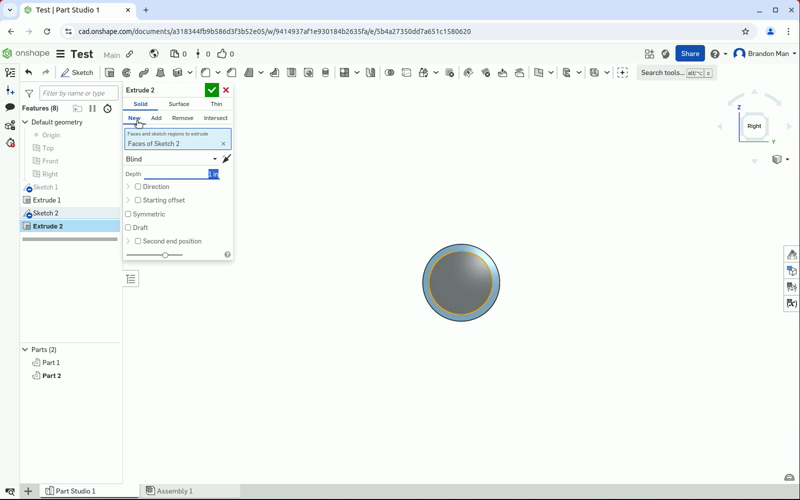
text(7.703)
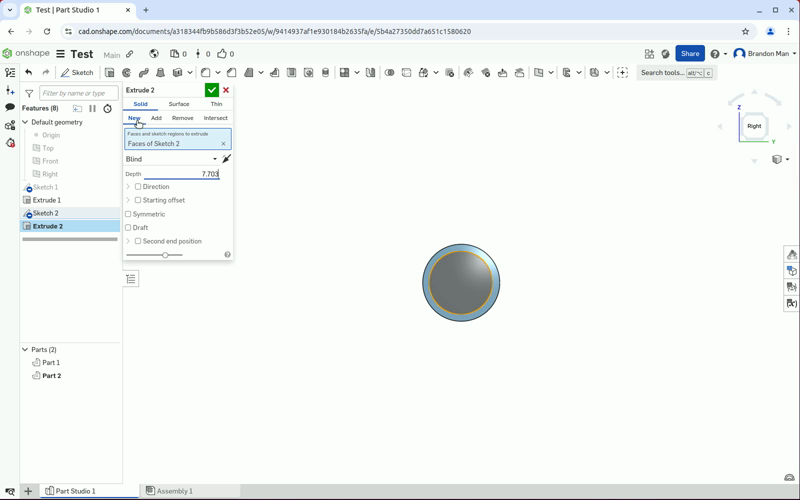
key(enter)
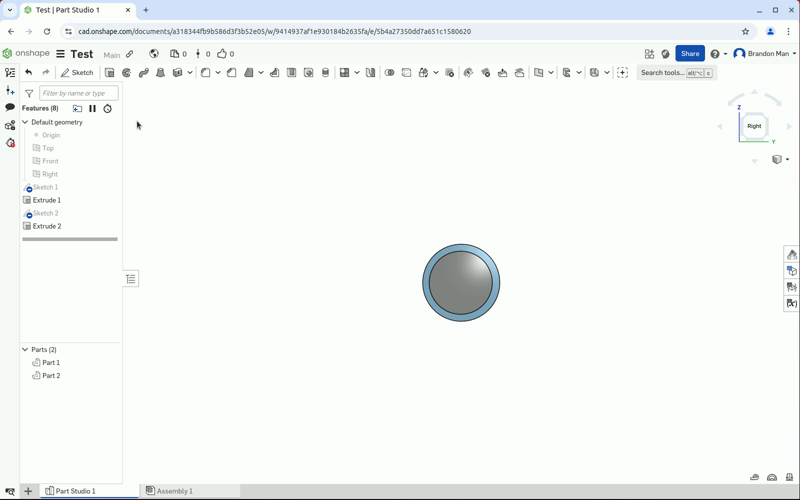
key(shift+h)
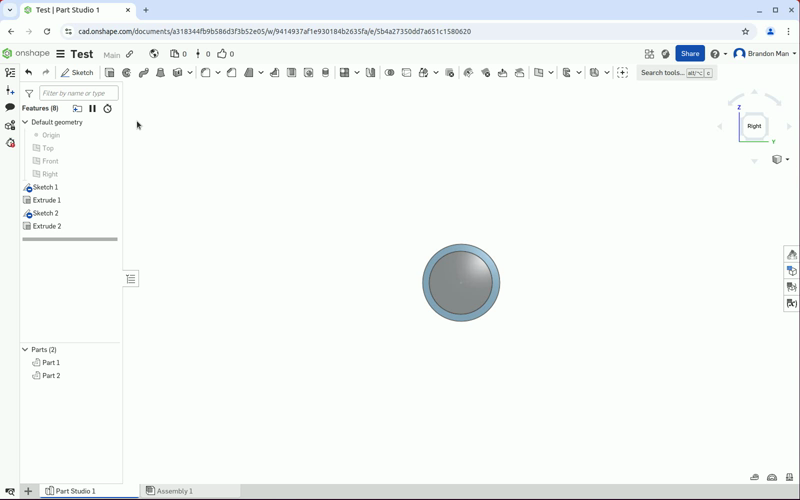
key(shift+h)
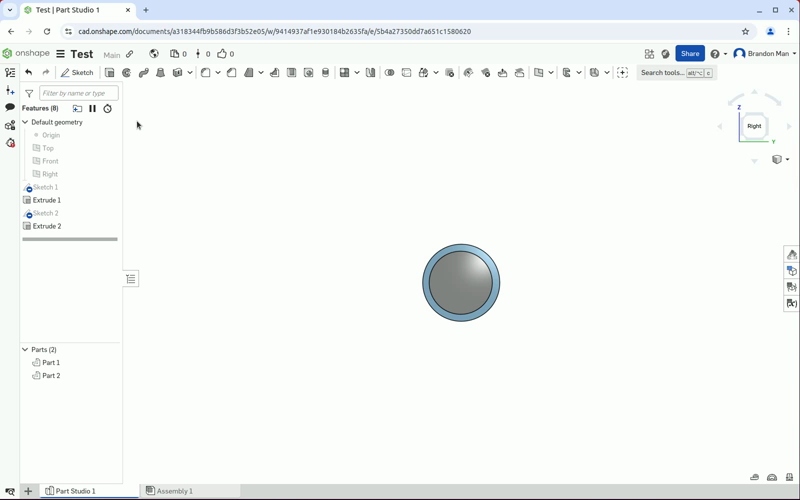
mouse_move(73, 189)
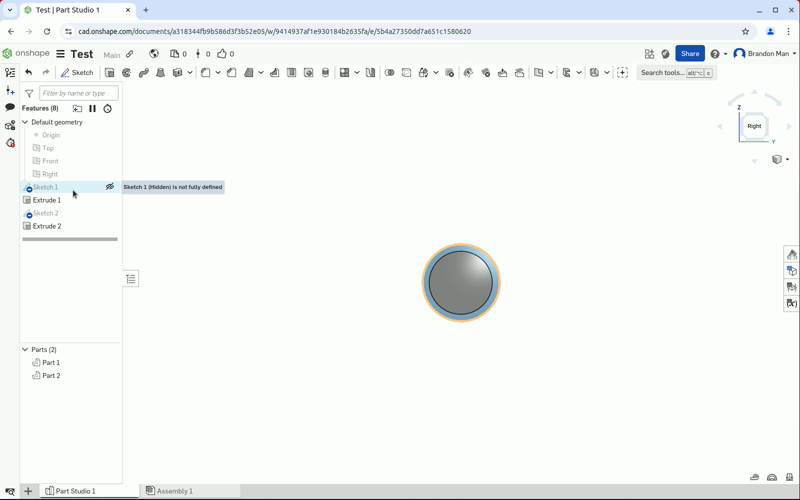
click(73, 189)
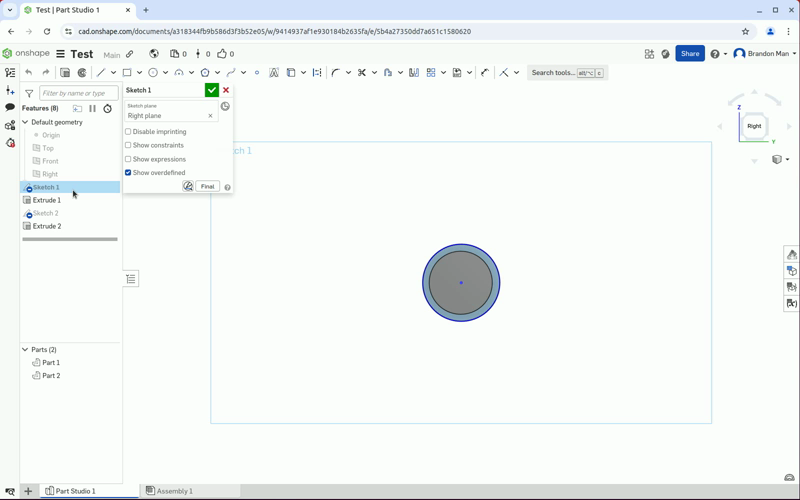
mouse_move(229, 92)
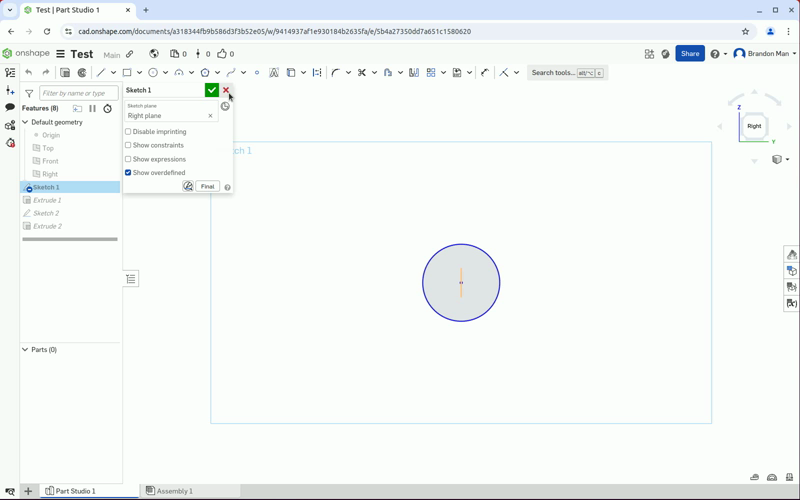
click(229, 92)
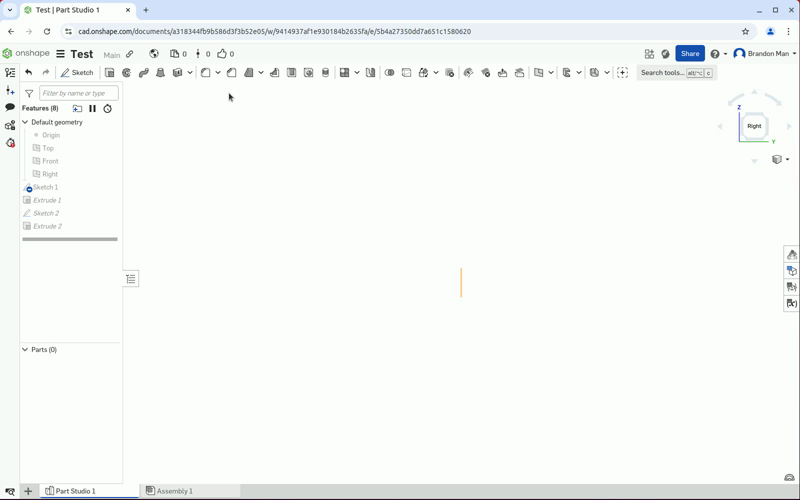
mouse_move(541, 75)
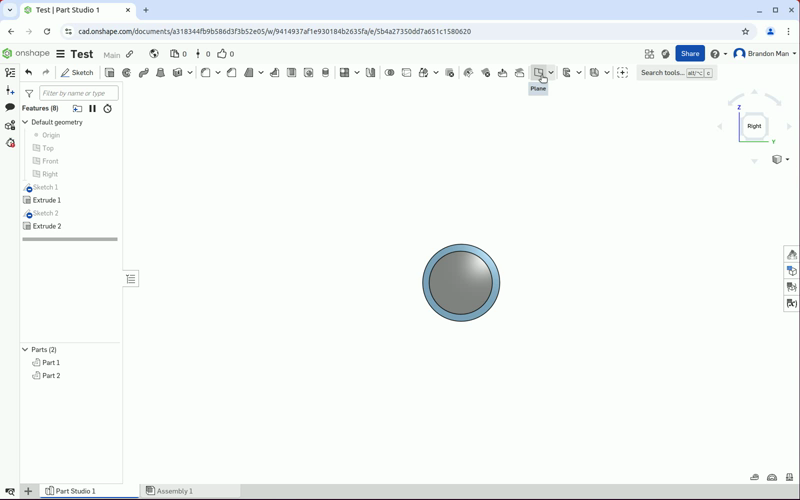
click(541, 75)
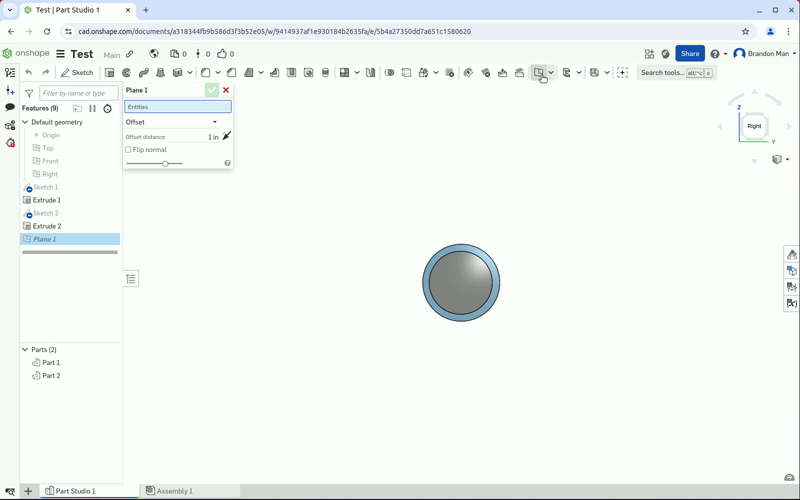
mouse_move(73, 176)
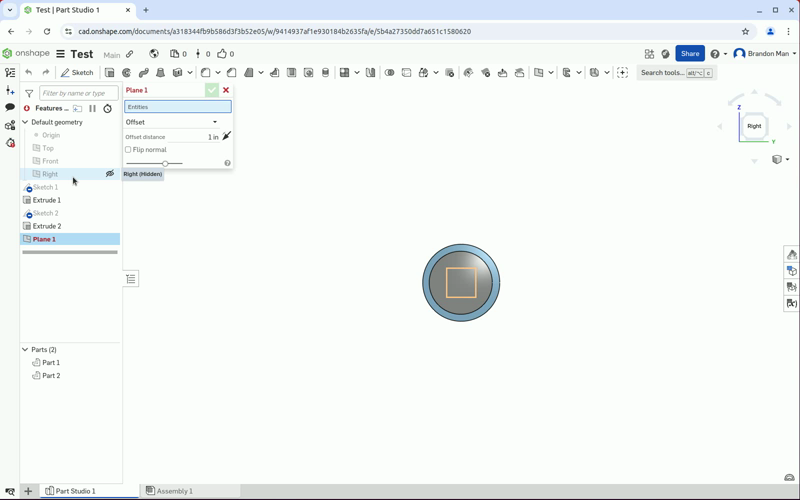
click(73, 176)
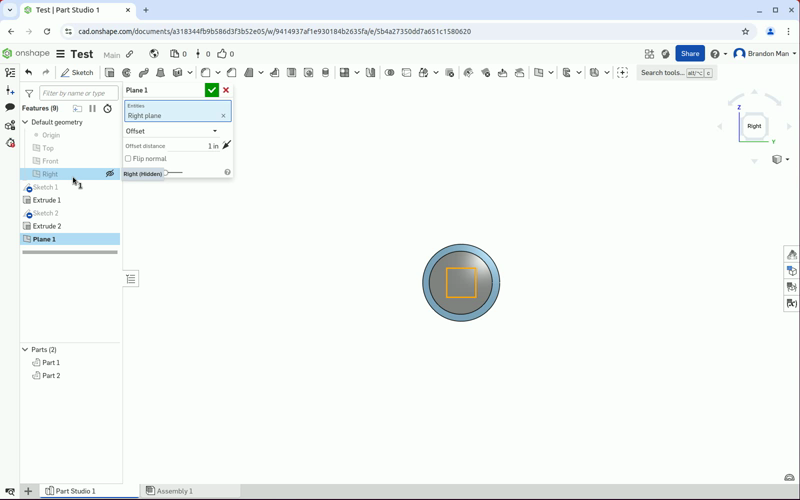
key(tab, 2)
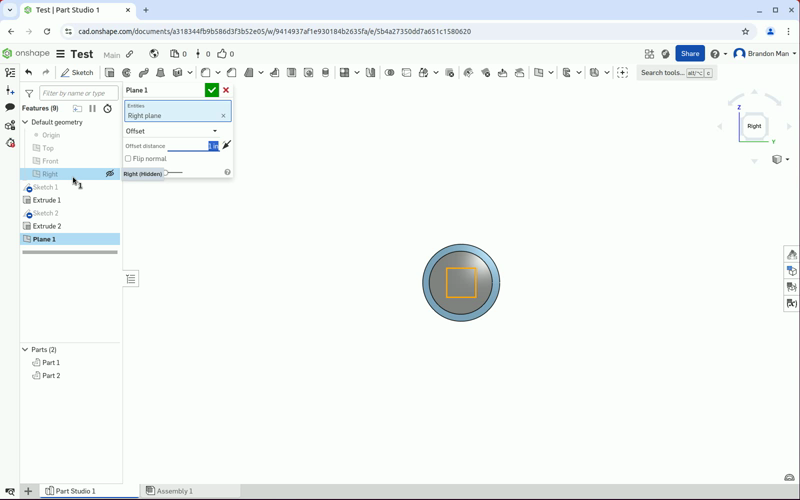
text(7.703)
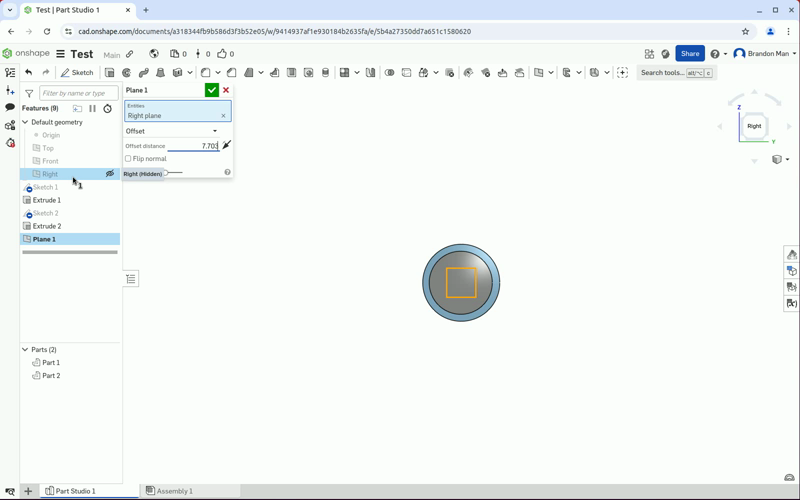
key(enter, 2)
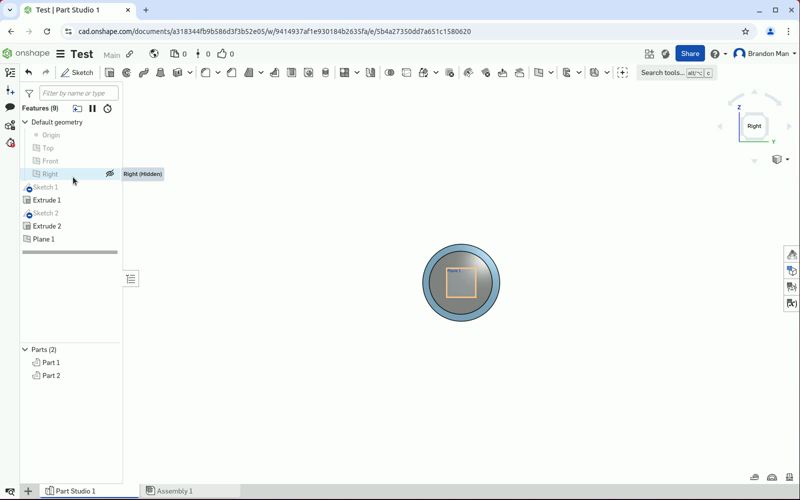
key(shift+s)
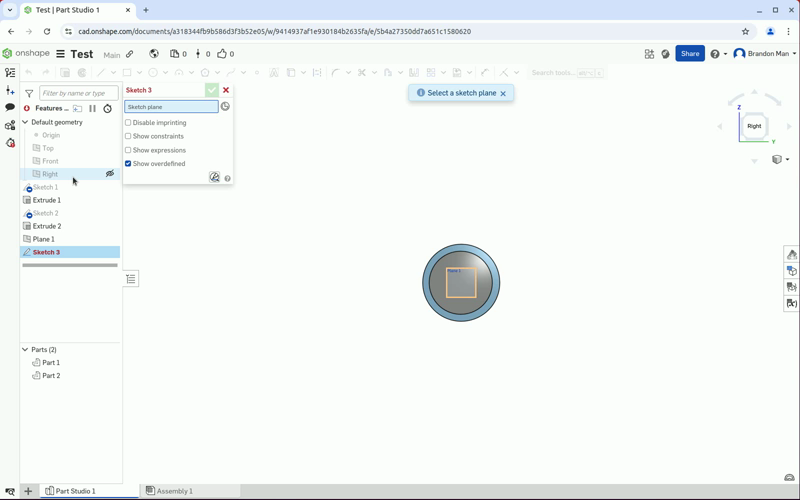
mouse_move(73, 241)
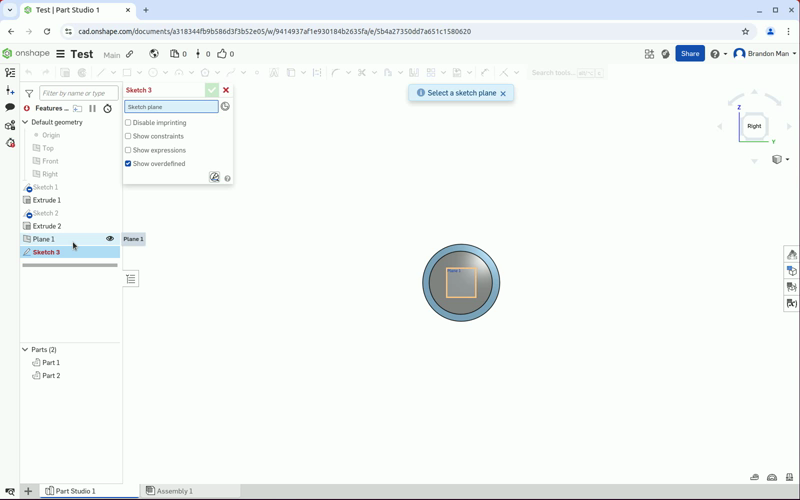
click(73, 241)
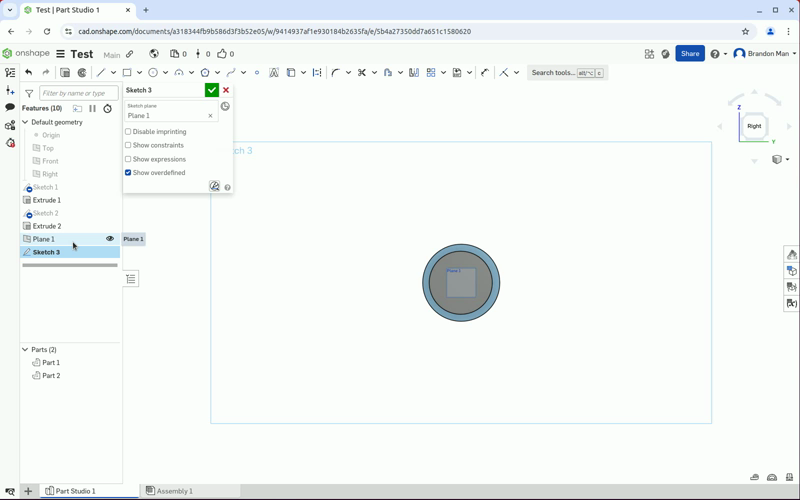
mouse_move(73, 352)
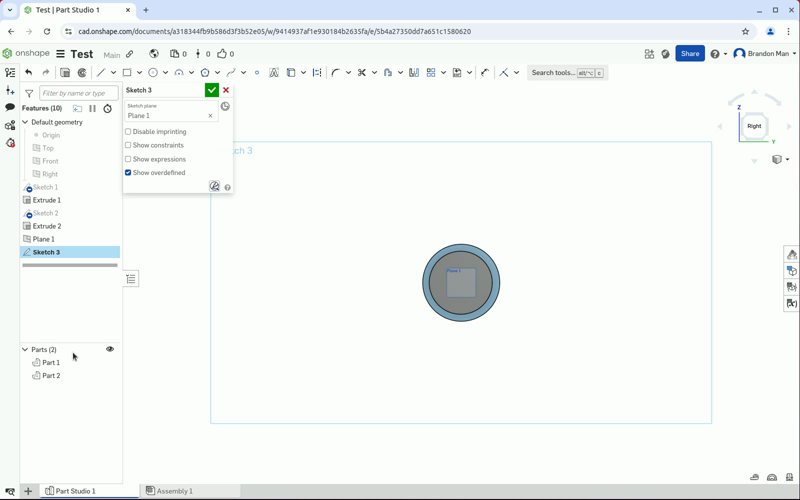
key(y)
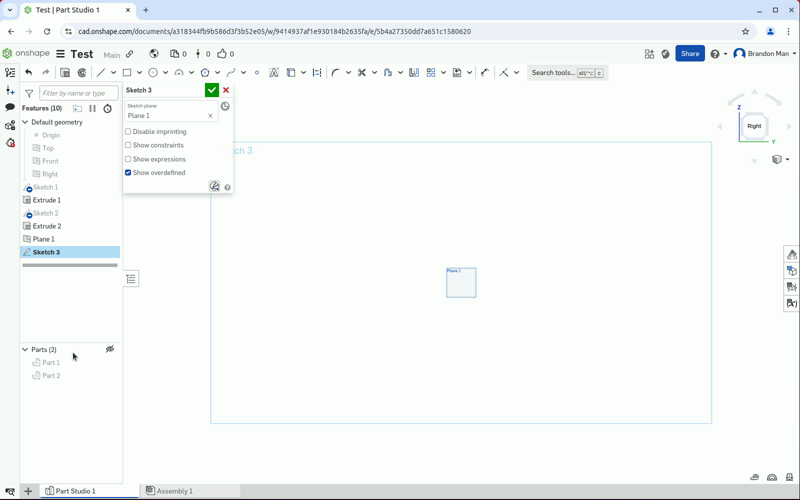
key(c)
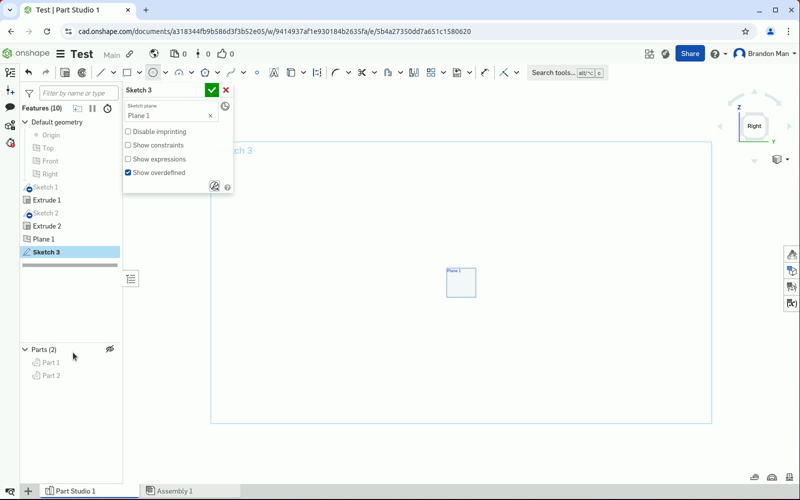
key_down(shift)
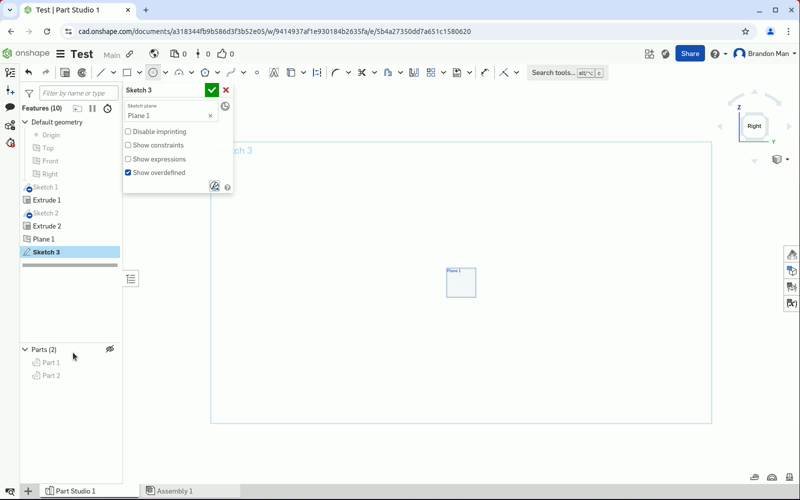
mouse_move(461, 282)
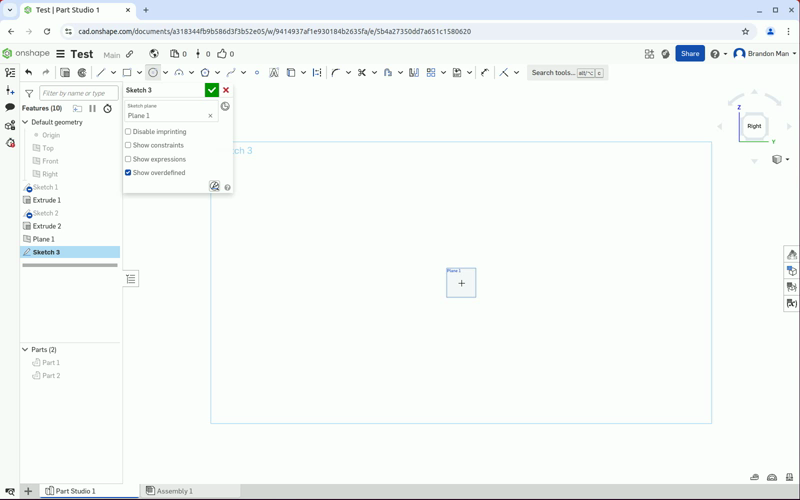
click(461, 282)
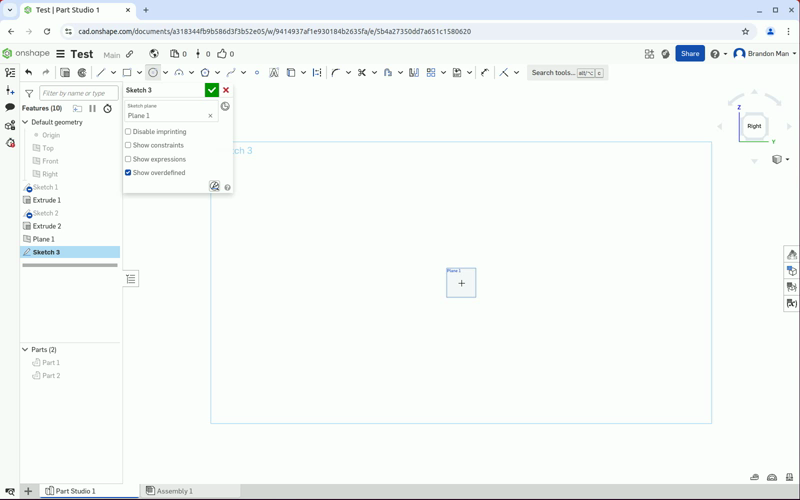
key_up(shift)
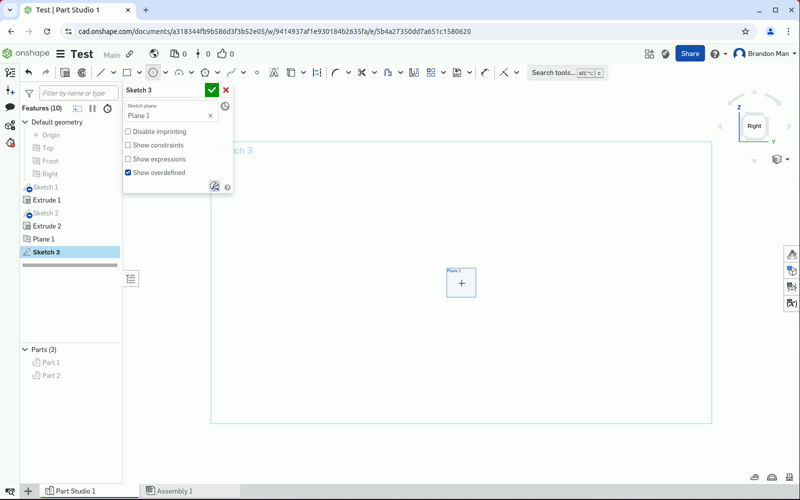
mouse_move(487, 282)
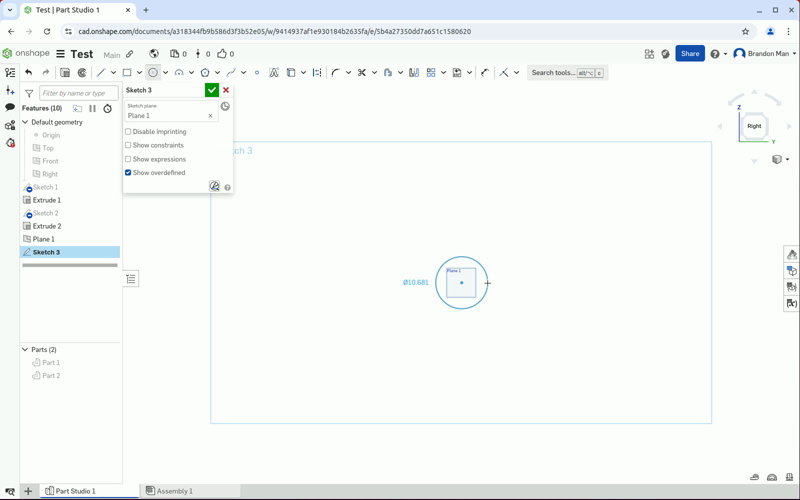
click(487, 282)
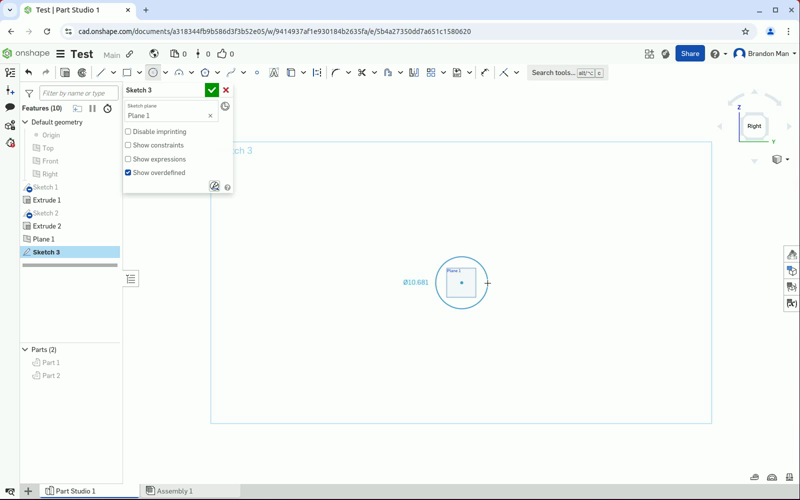
key(esc)
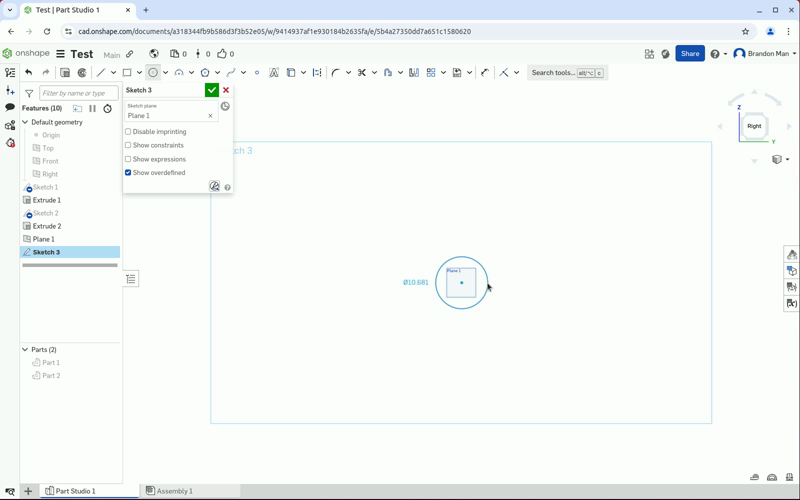
mouse_move(481, 274)
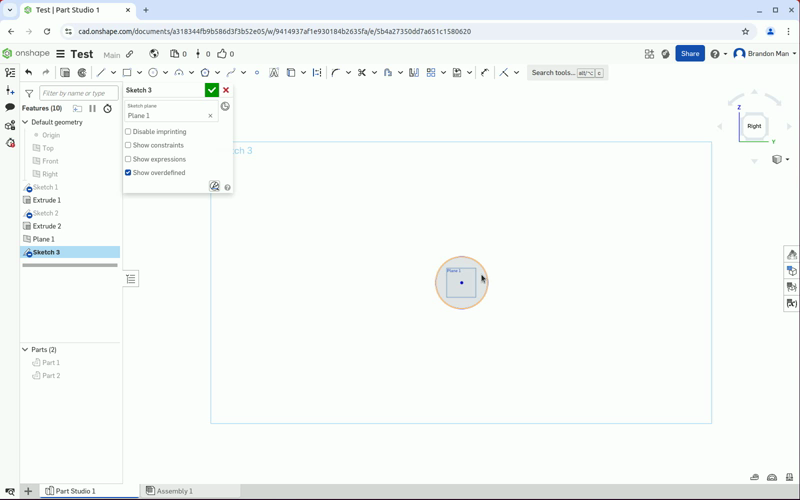
click(481, 274)
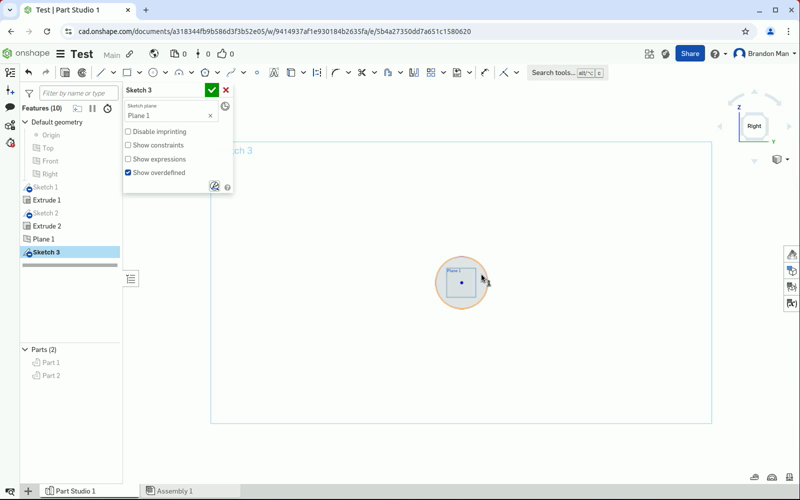
mouse_move(73, 352)
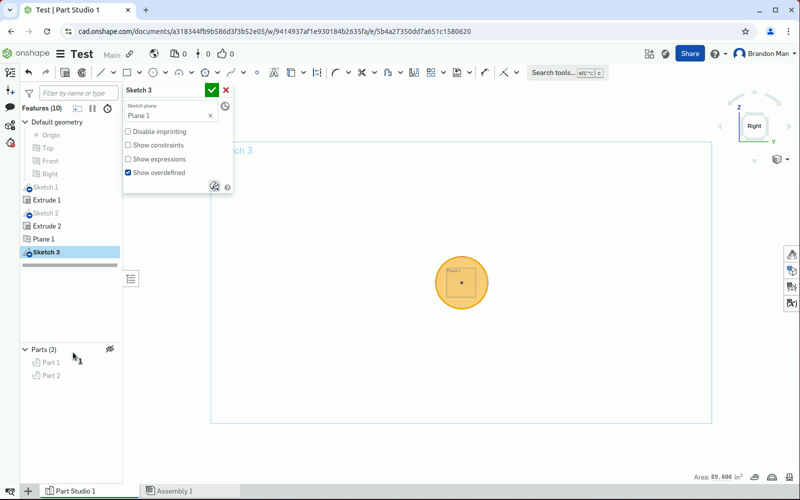
key(shift+y)
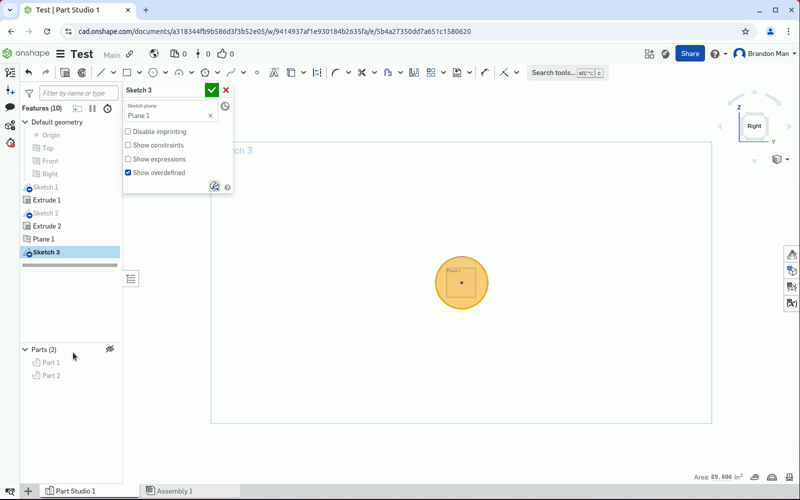
key(shift+e)
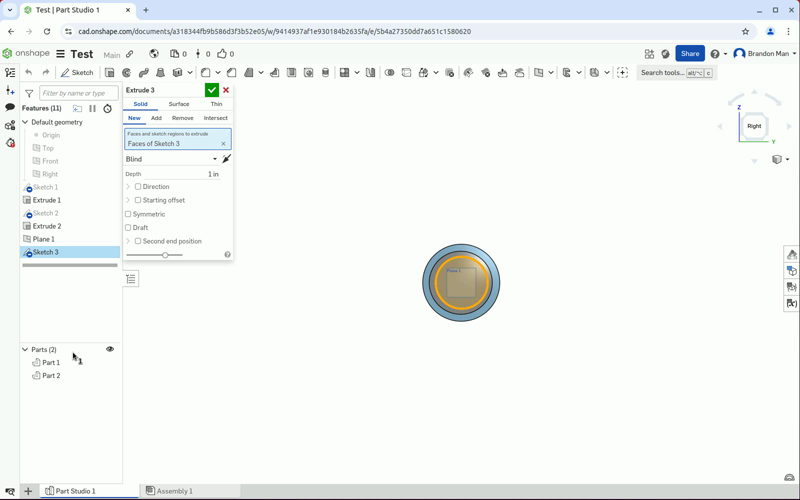
mouse_move(143, 106)
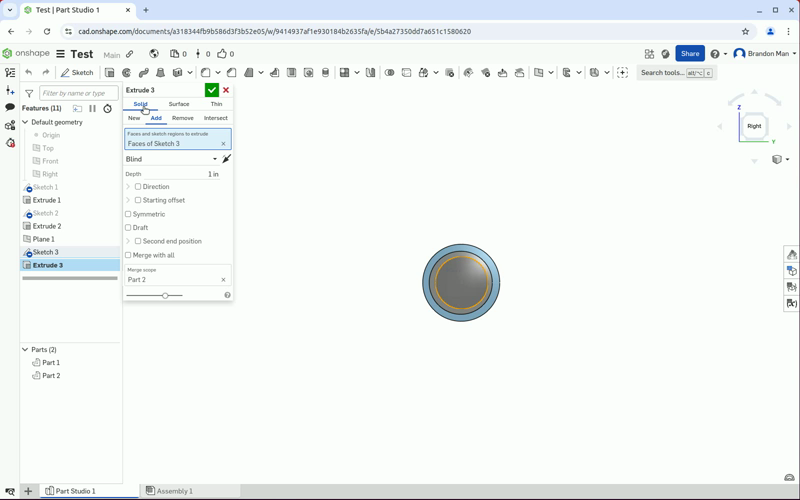
click(143, 106)
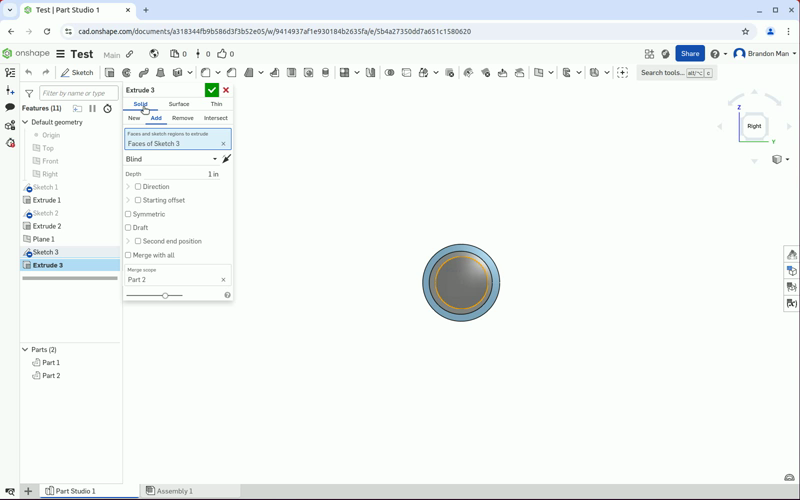
mouse_move(137, 120)
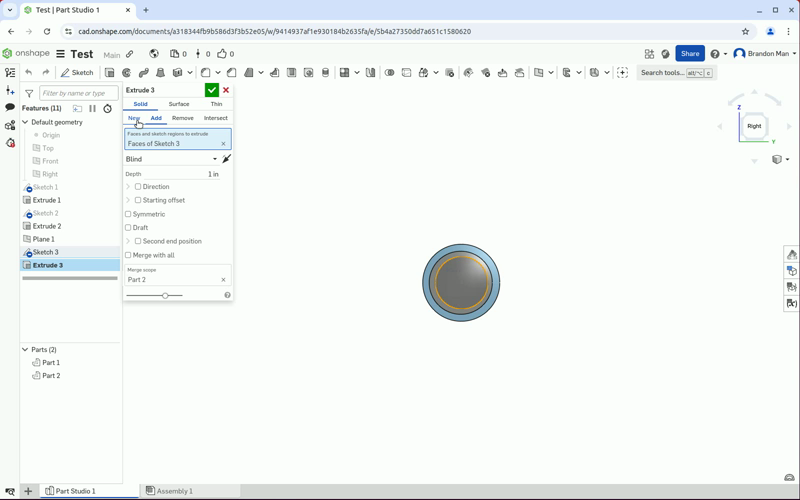
click(137, 120)
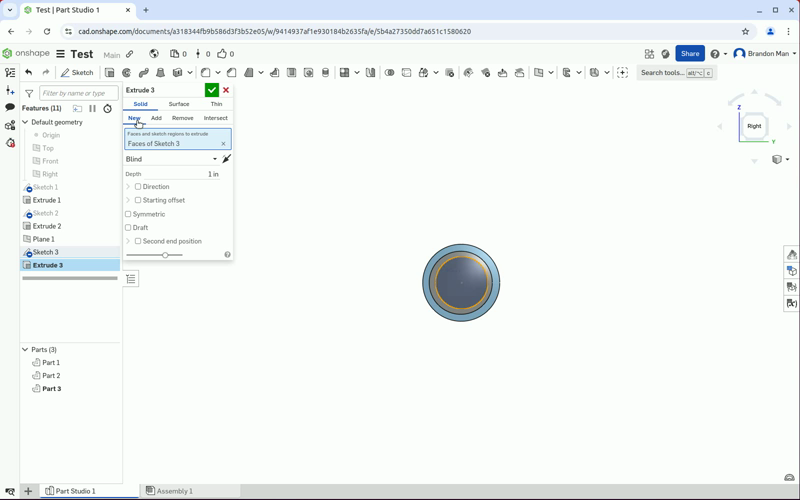
key(tab, 4)
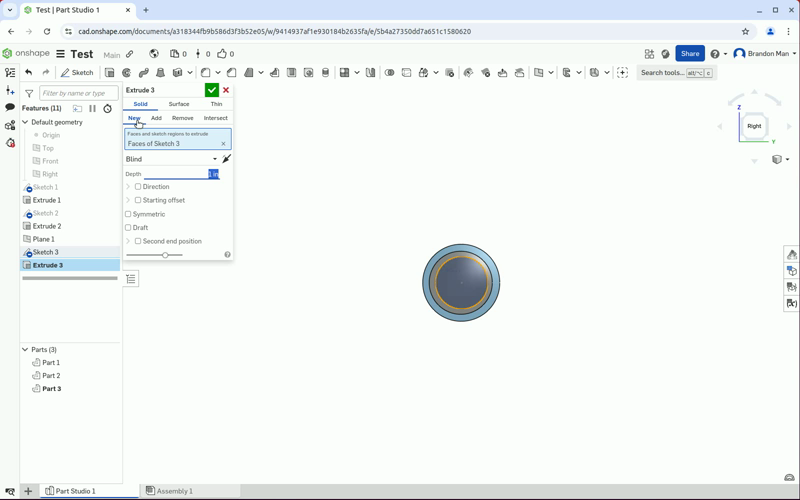
text(7.703)
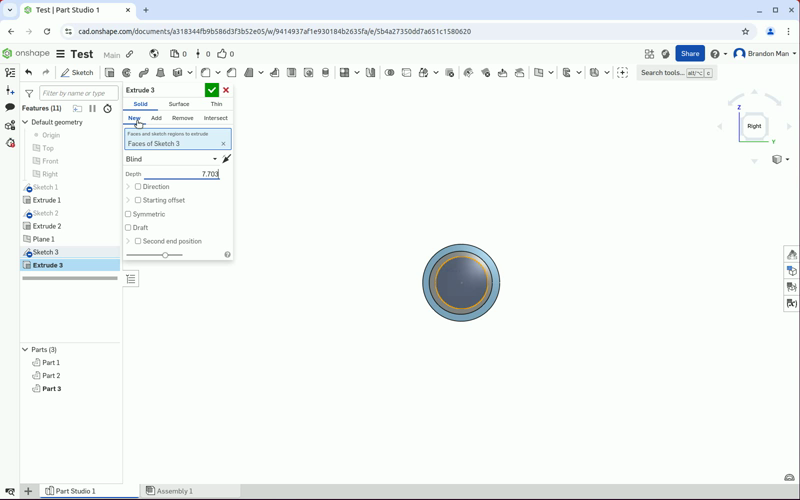
key(enter)
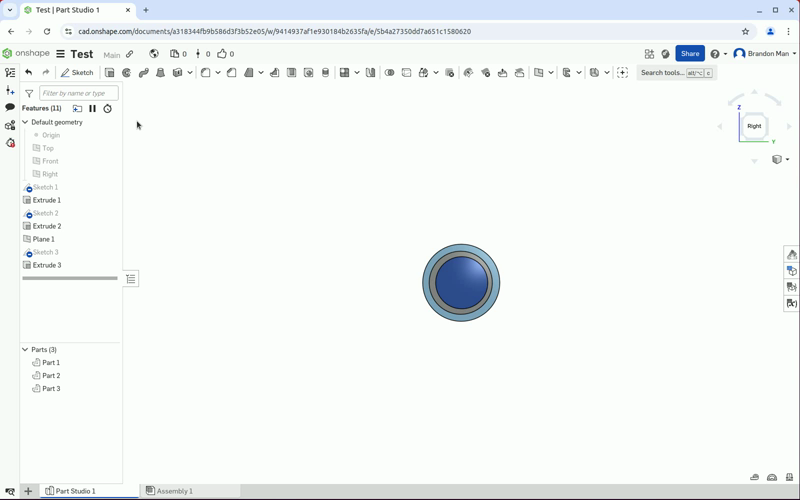
key(shift+h)
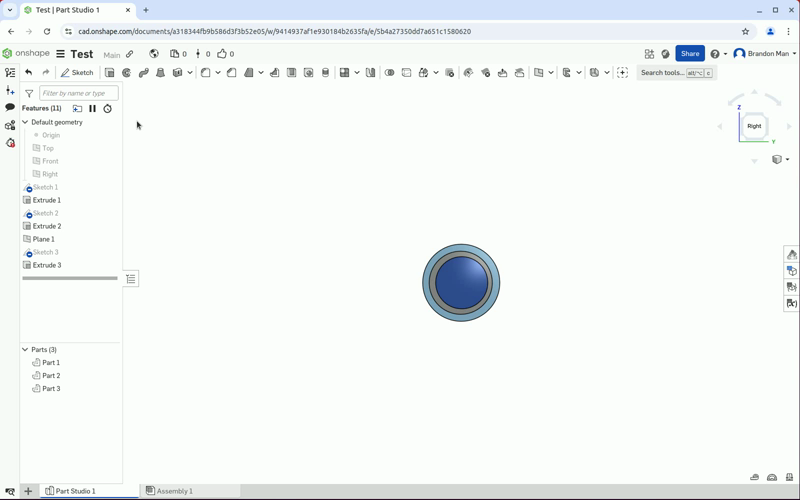
key(shift+h)
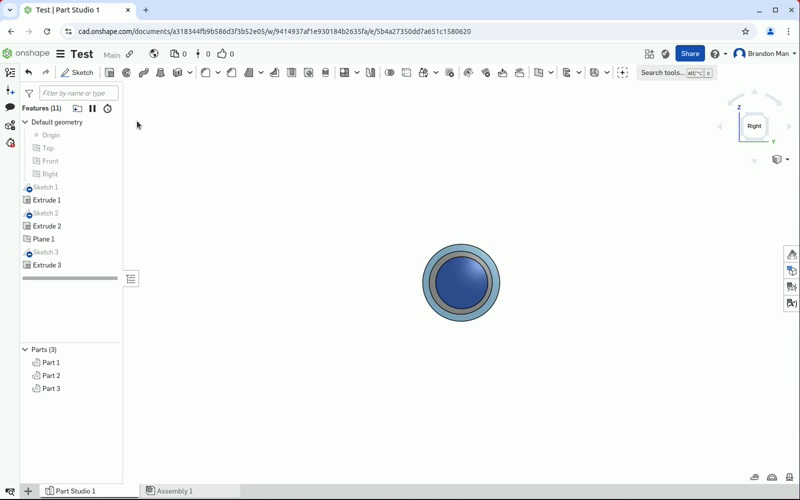
mouse_move(73, 189)
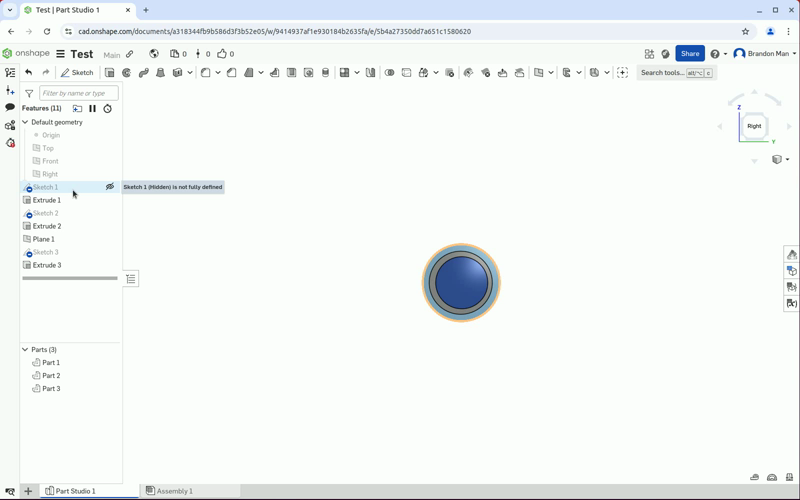
click(73, 189)
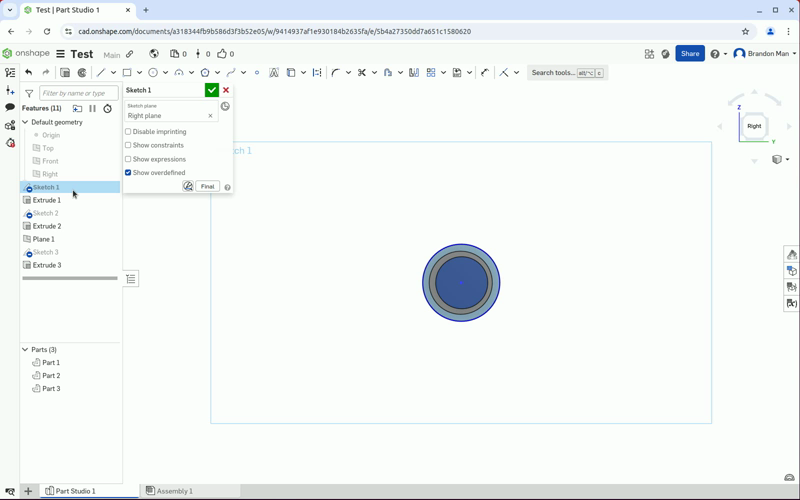
mouse_move(229, 92)
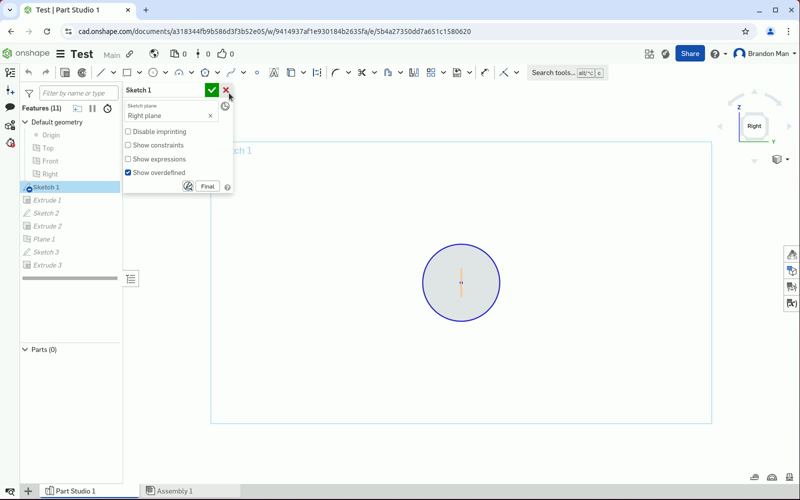
click(229, 92)
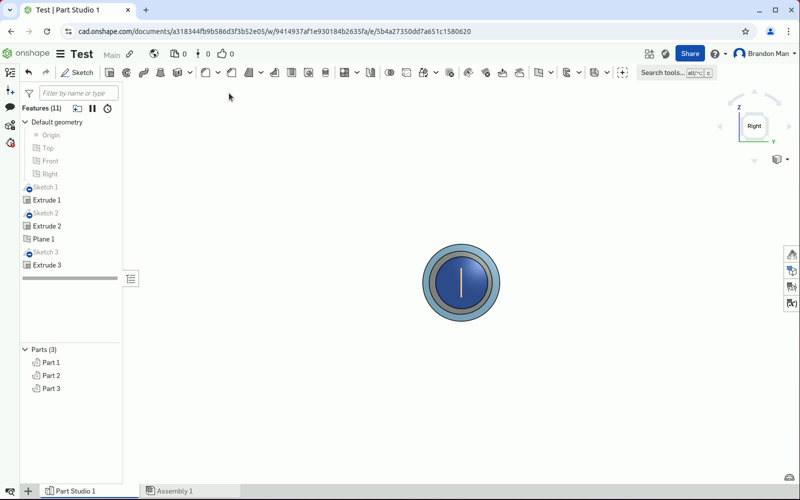
mouse_move(541, 75)
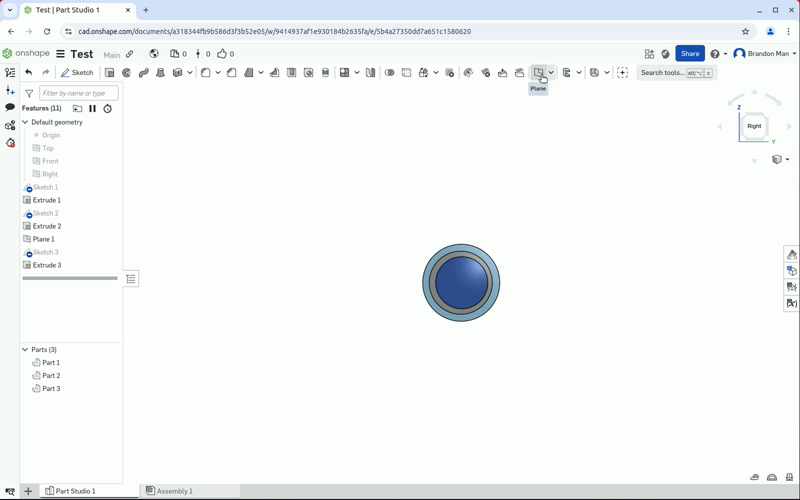
click(541, 75)
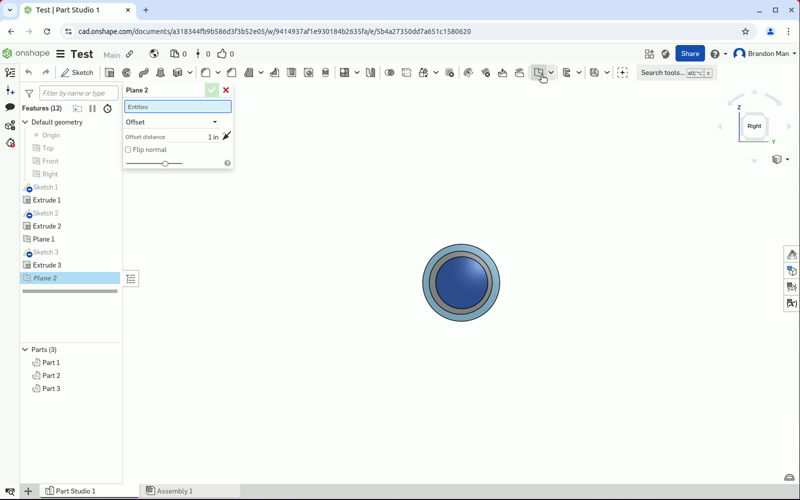
mouse_move(73, 176)
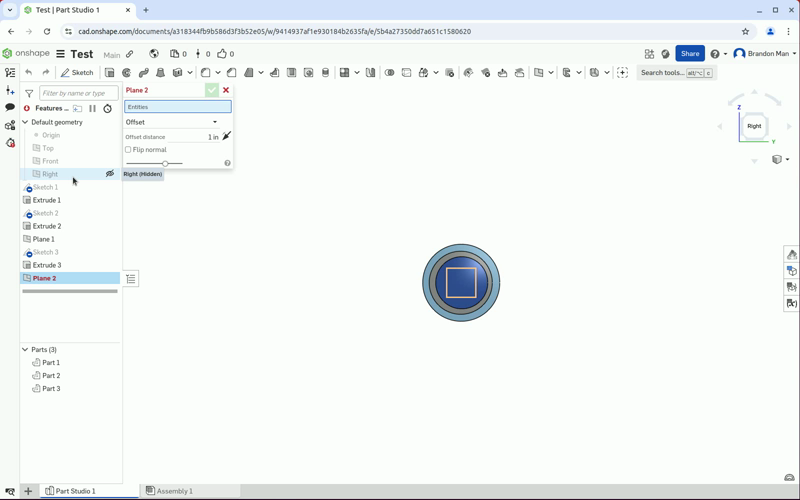
click(73, 176)
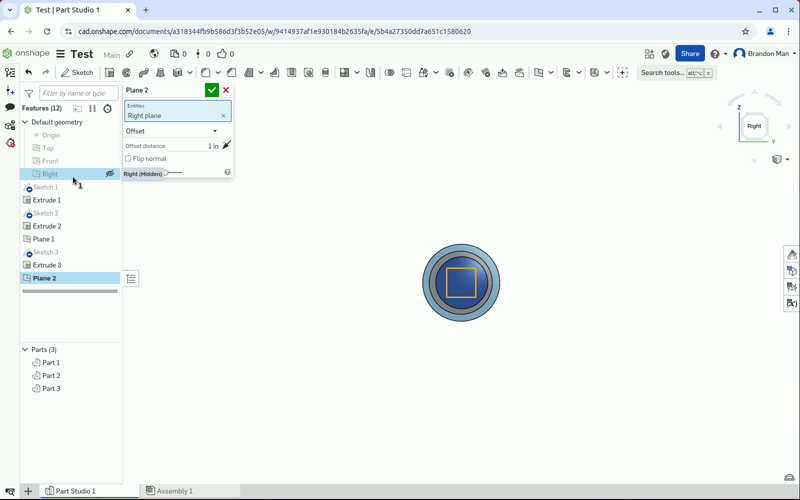
key(tab, 2)
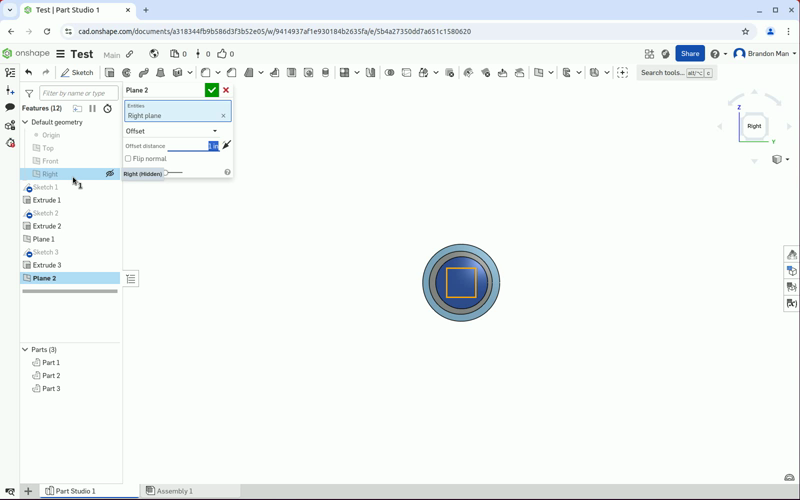
text(15.405)
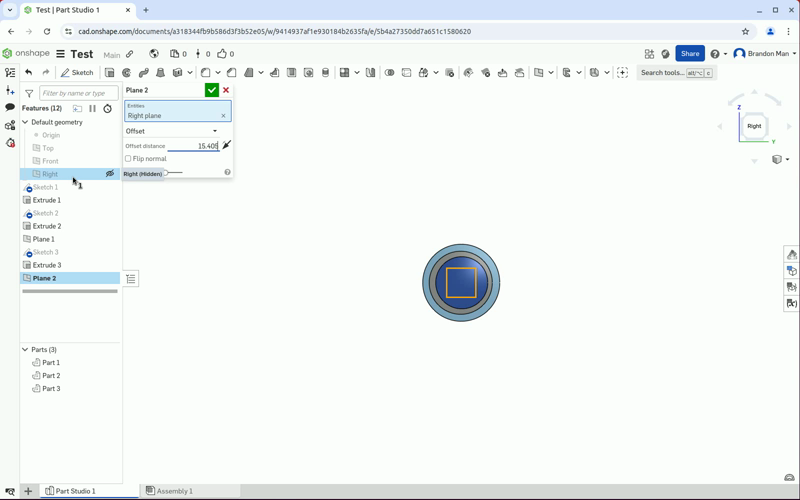
key(enter, 2)
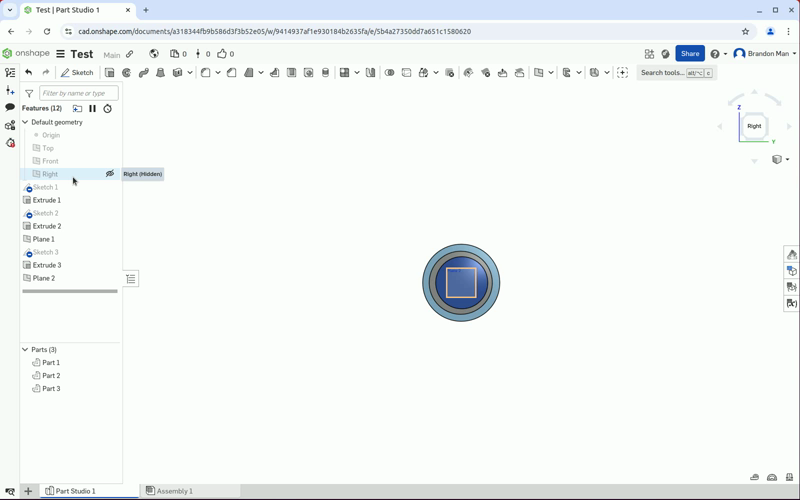
key(shift+s)
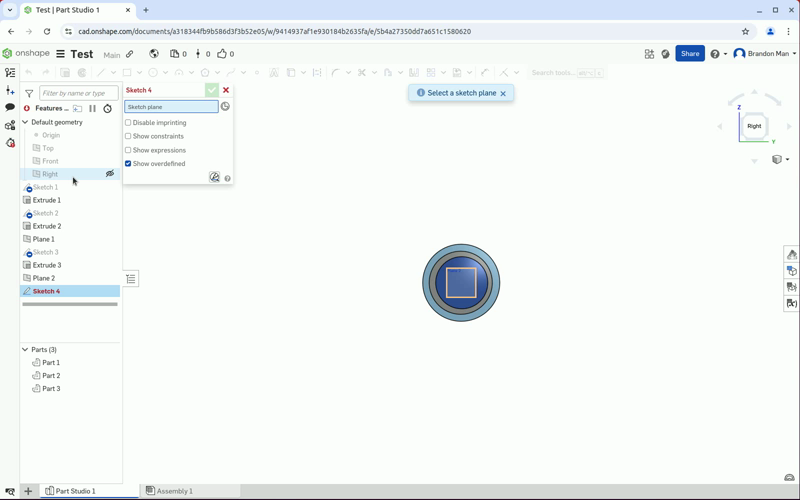
mouse_move(73, 280)
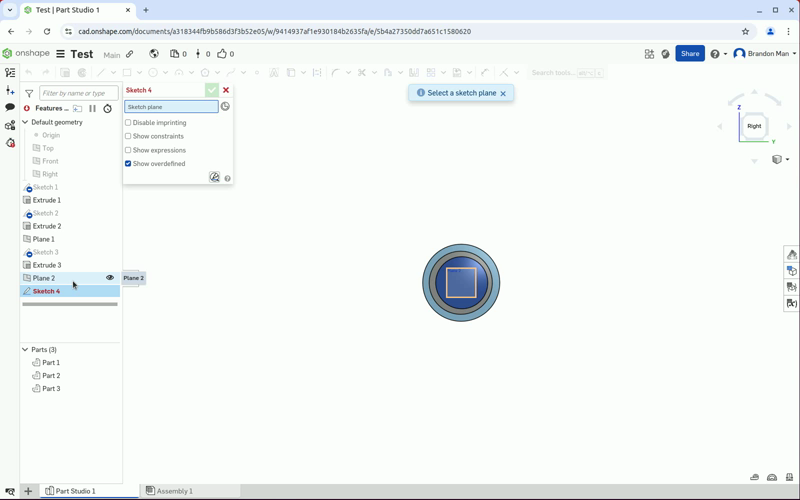
click(73, 280)
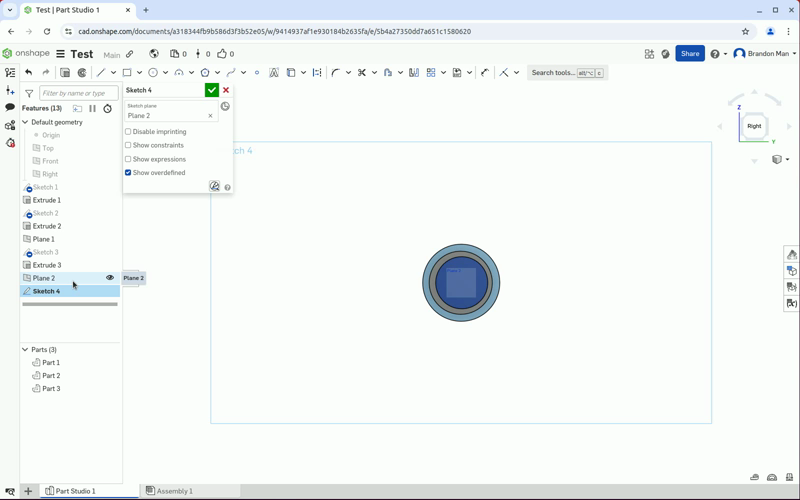
mouse_move(73, 352)
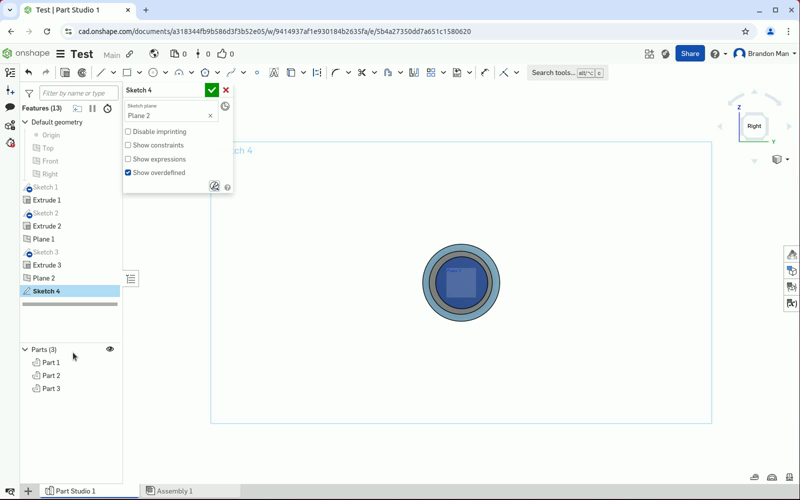
key(y)
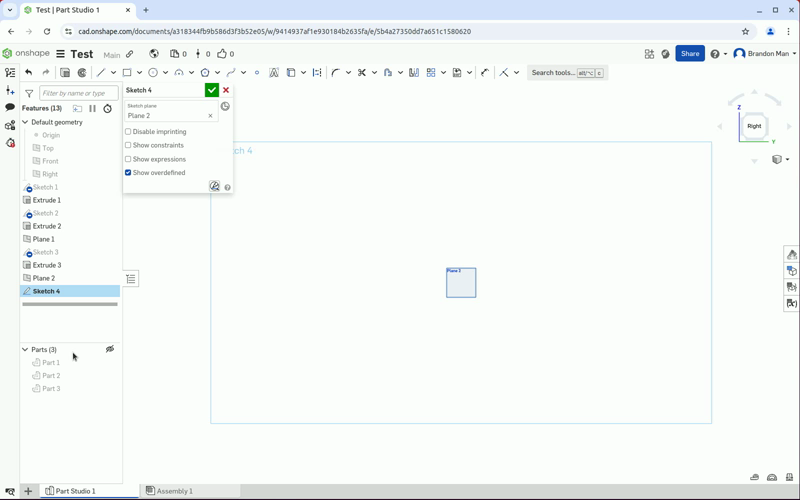
key(c)
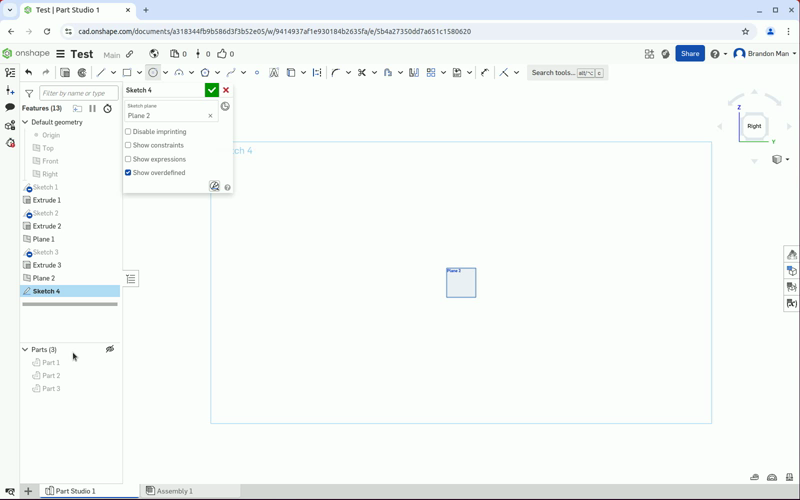
key_down(shift)
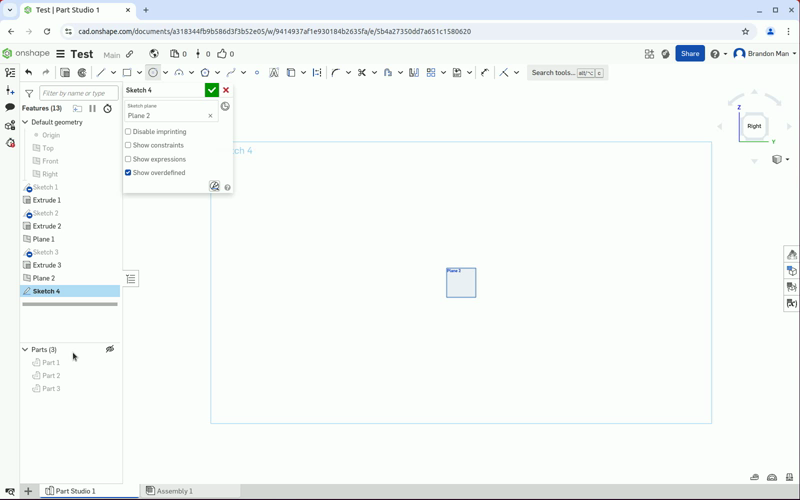
mouse_move(461, 282)
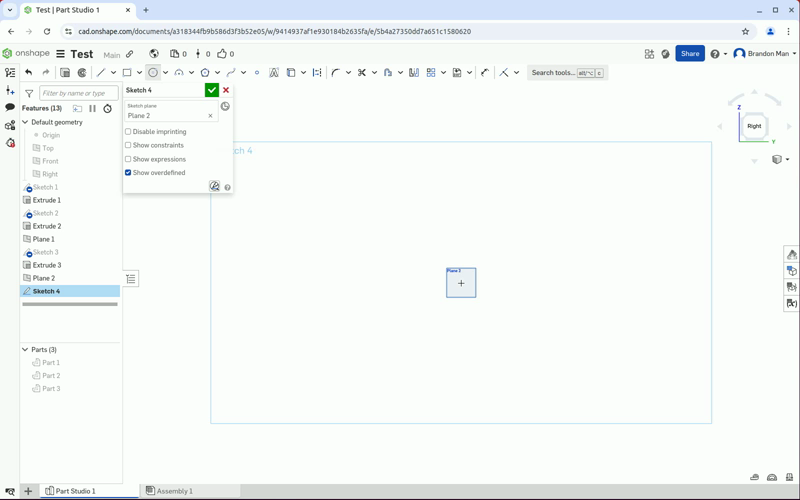
click(461, 282)
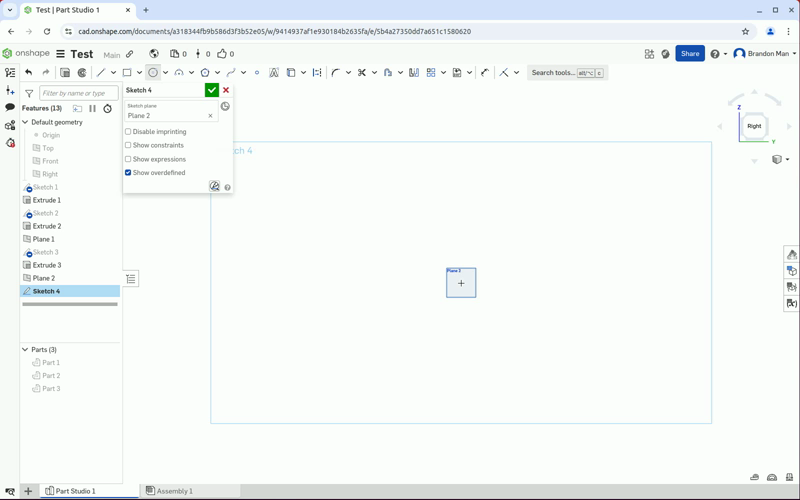
key_up(shift)
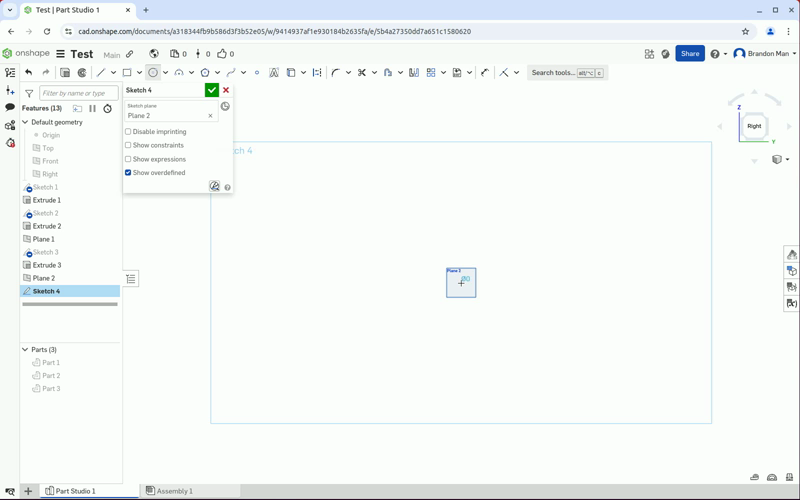
mouse_move(481, 282)
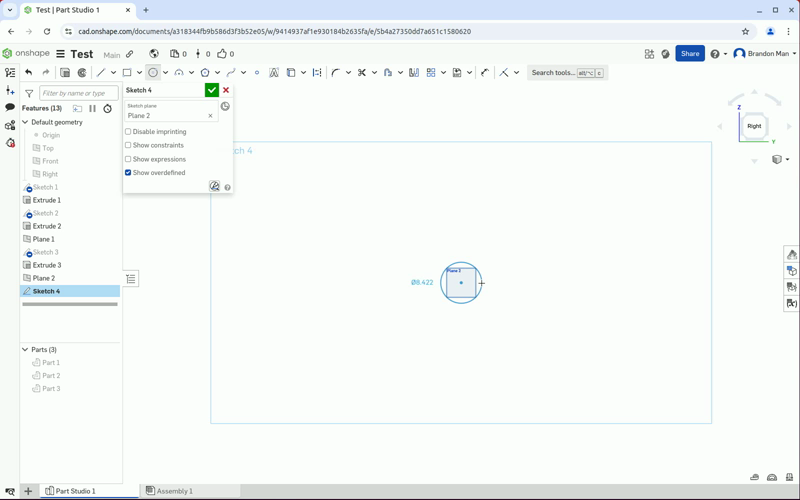
click(481, 282)
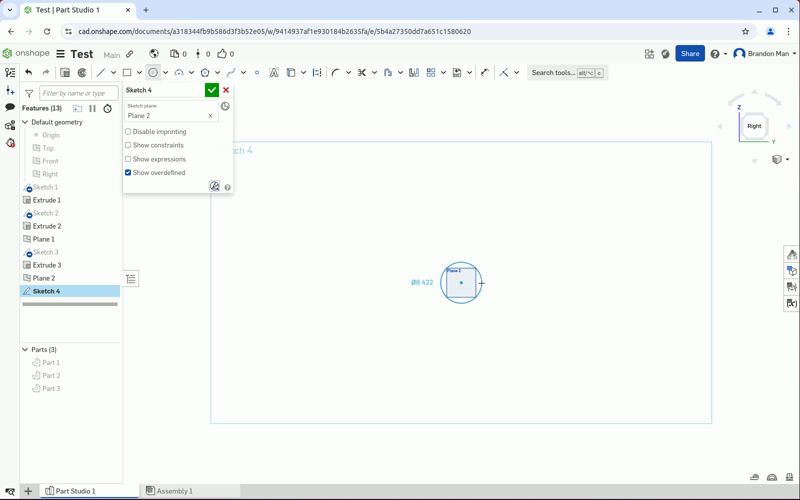
key(esc)
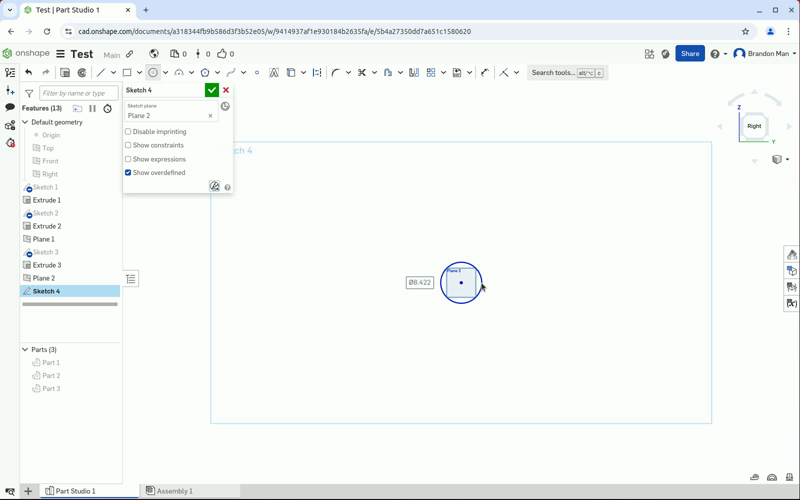
mouse_move(476, 289)
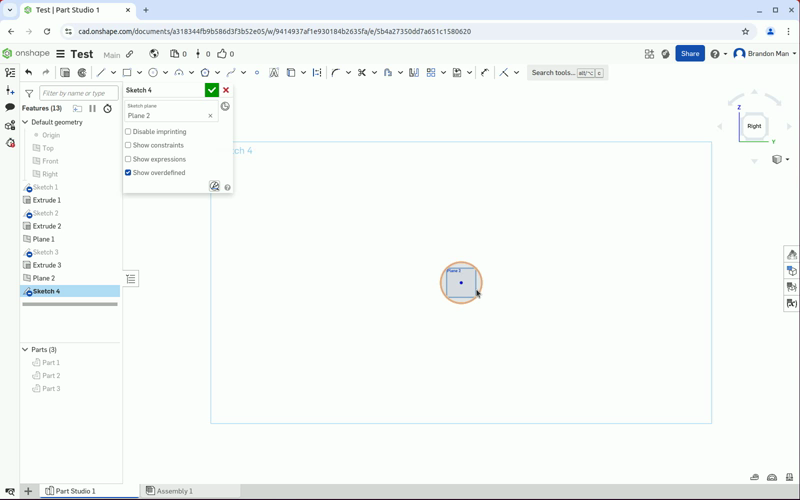
scroll(6)
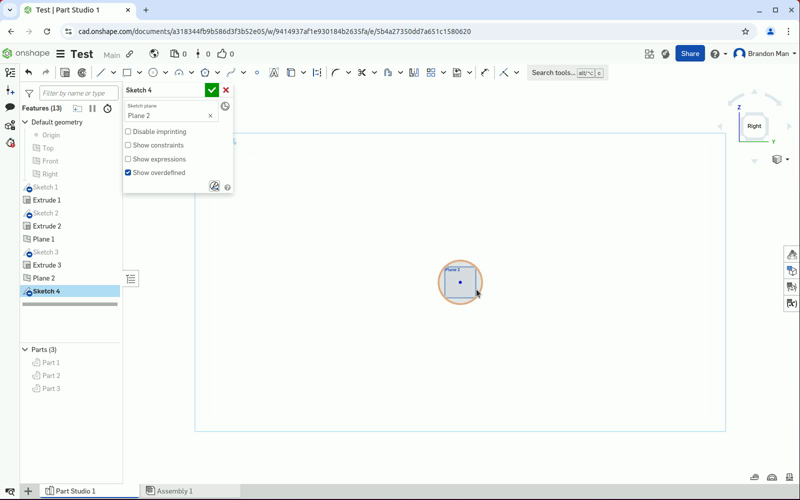
scroll(6)
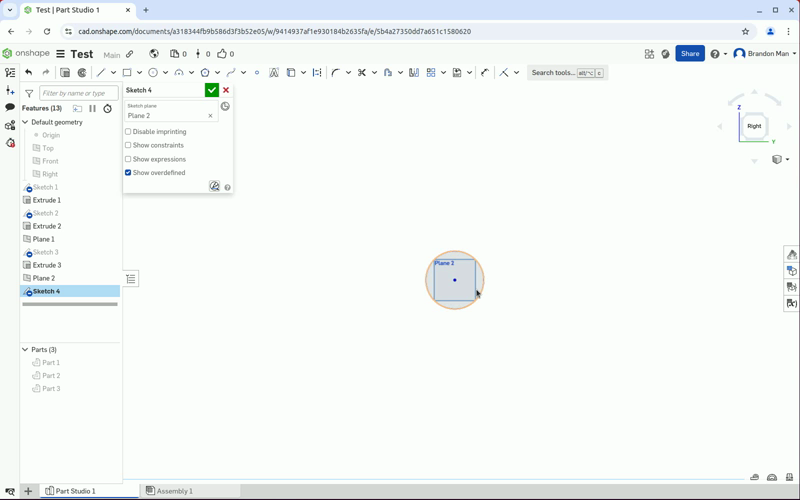
scroll(6)
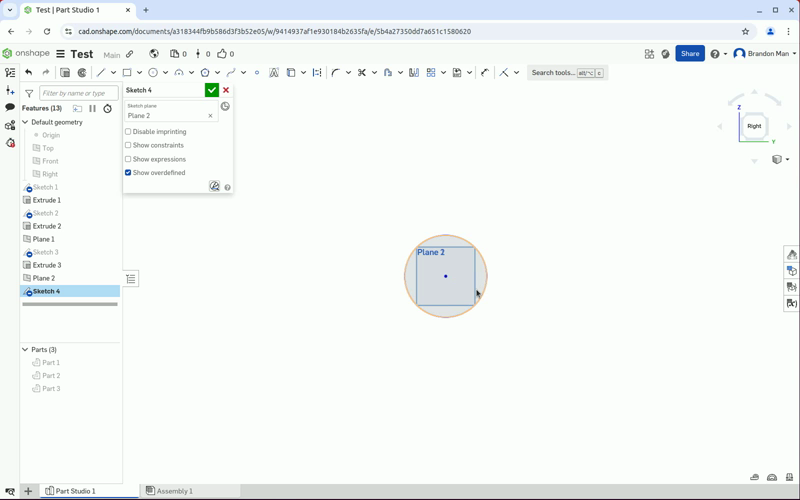
scroll(6)
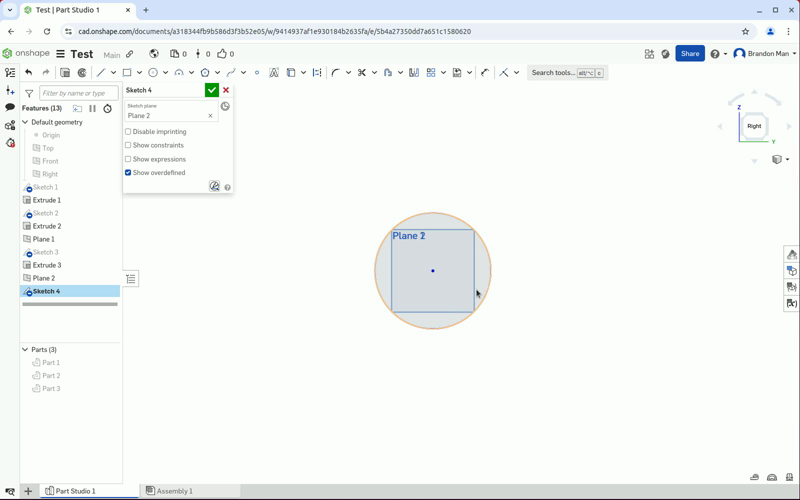
scroll(6)
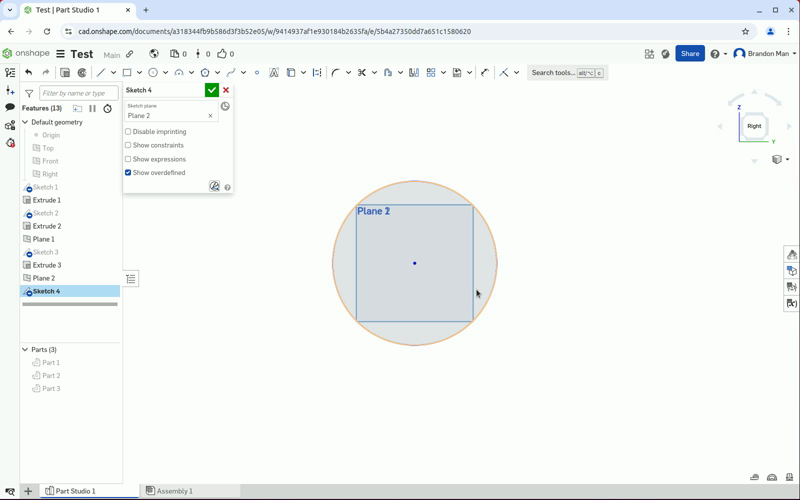
scroll(6)
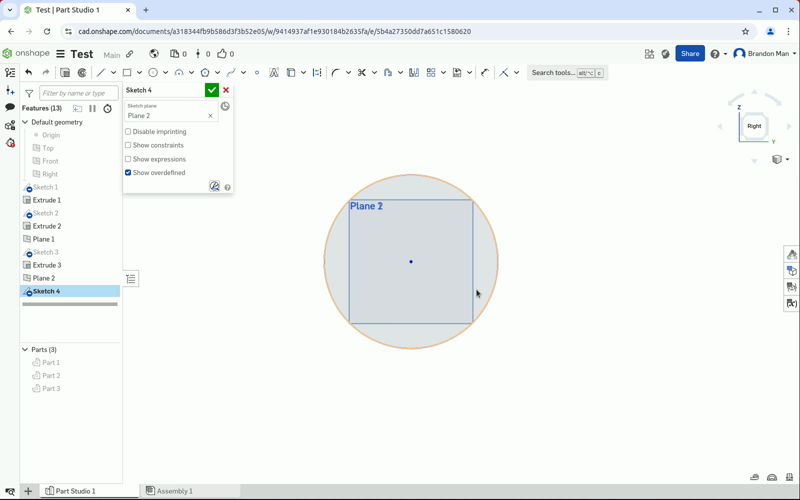
scroll(6)
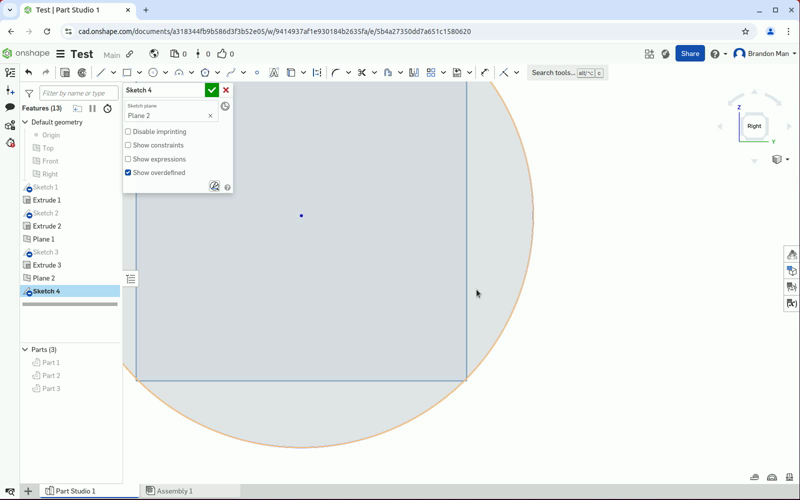
click(476, 289)
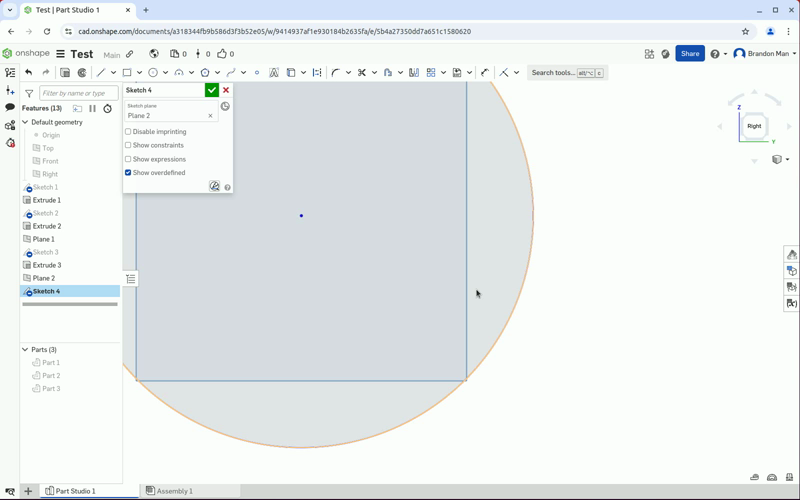
scroll(-6)
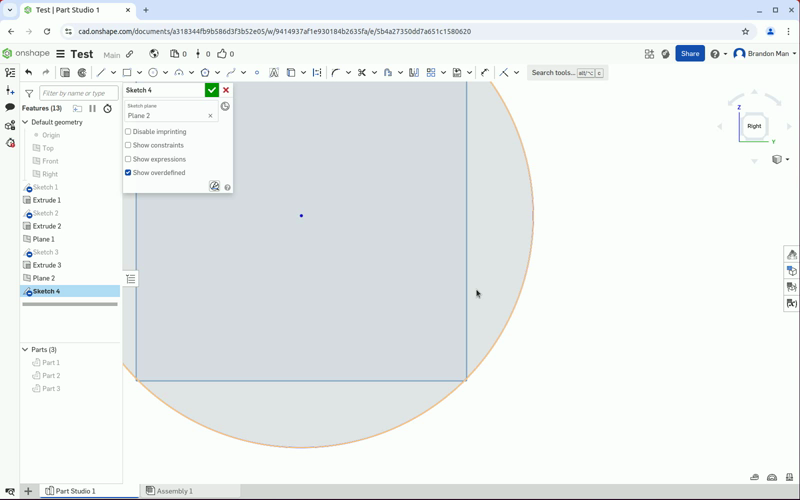
scroll(-6)
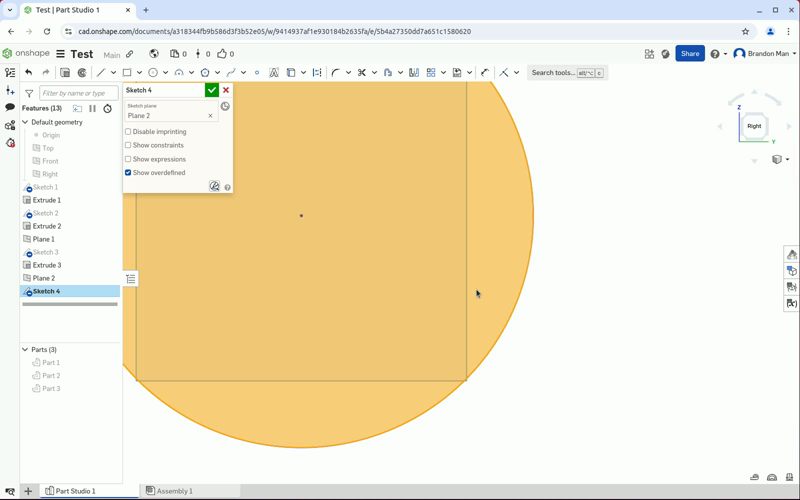
scroll(-6)
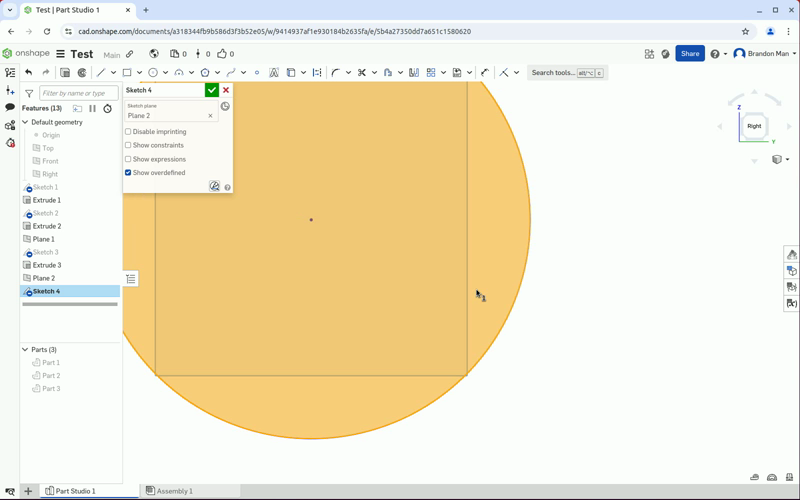
scroll(-6)
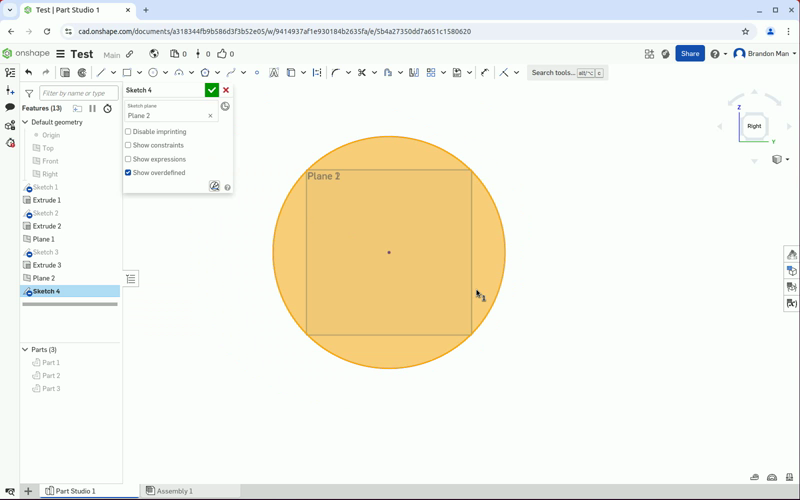
scroll(-6)
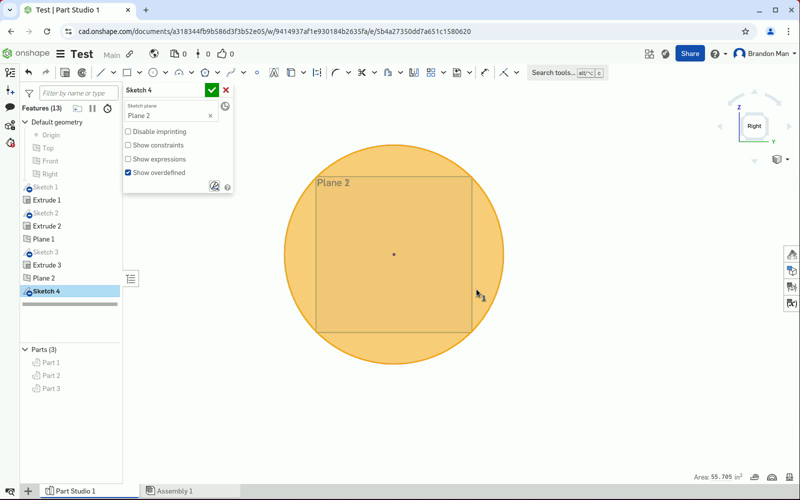
scroll(-6)
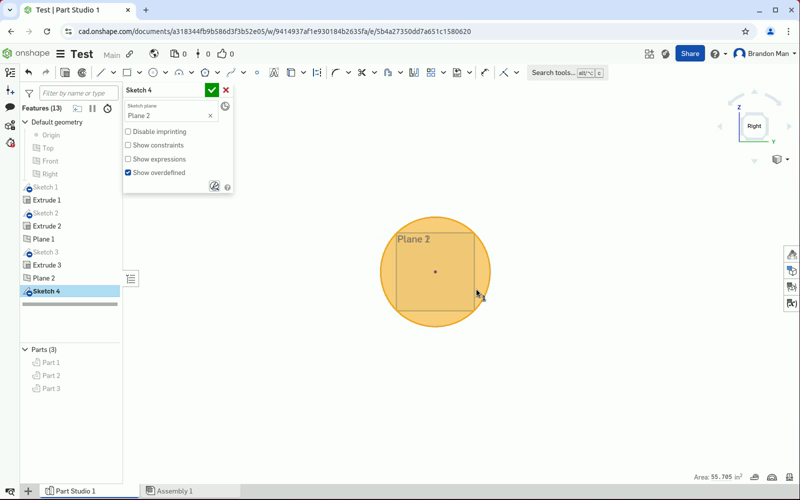
scroll(-6)
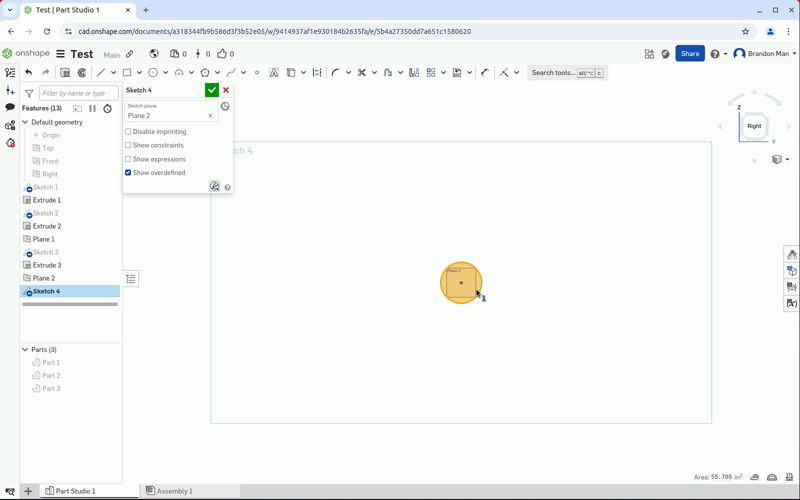
mouse_move(73, 352)
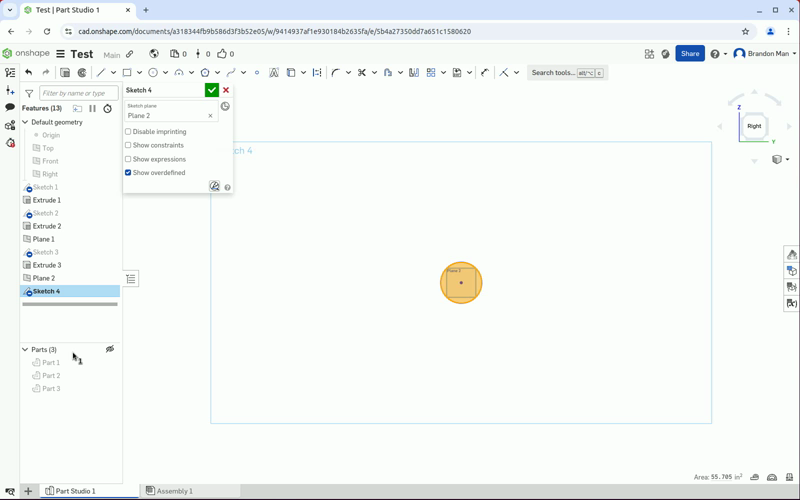
key(shift+y)
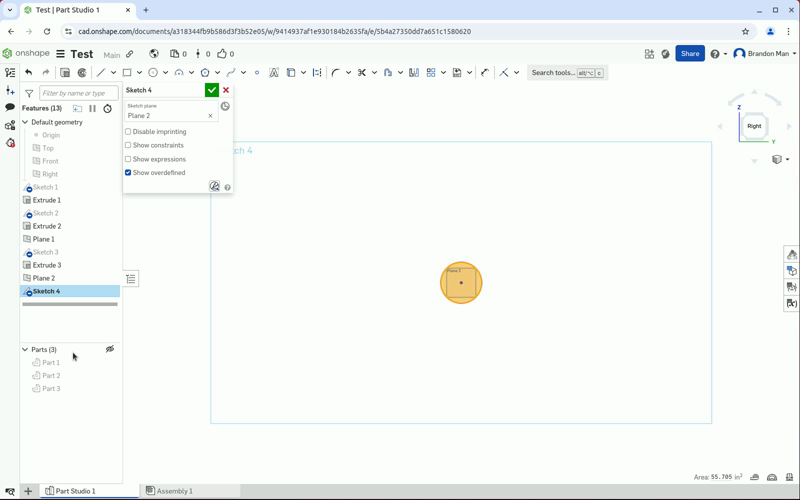
key(shift+e)
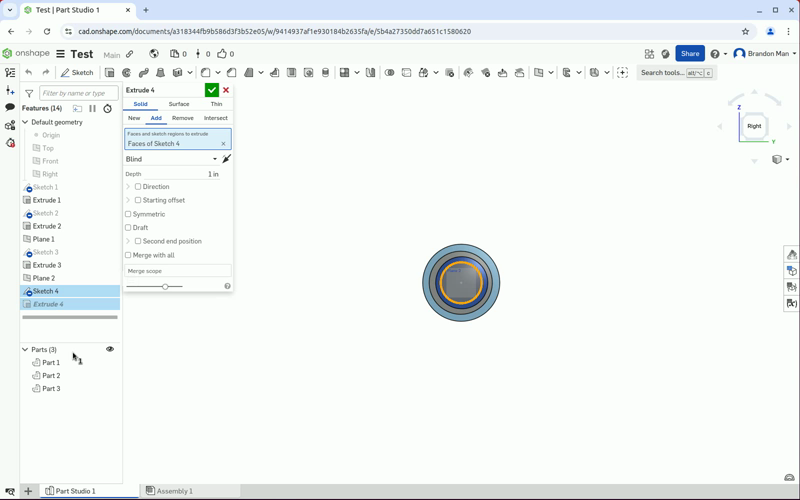
mouse_move(143, 106)
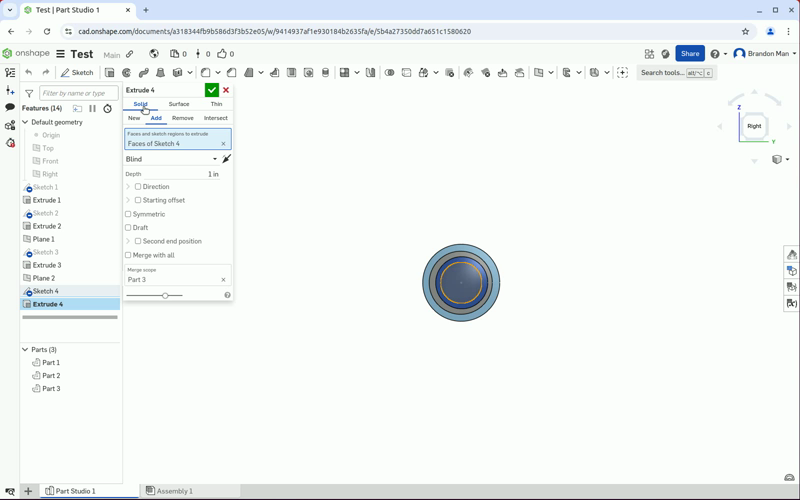
click(143, 106)
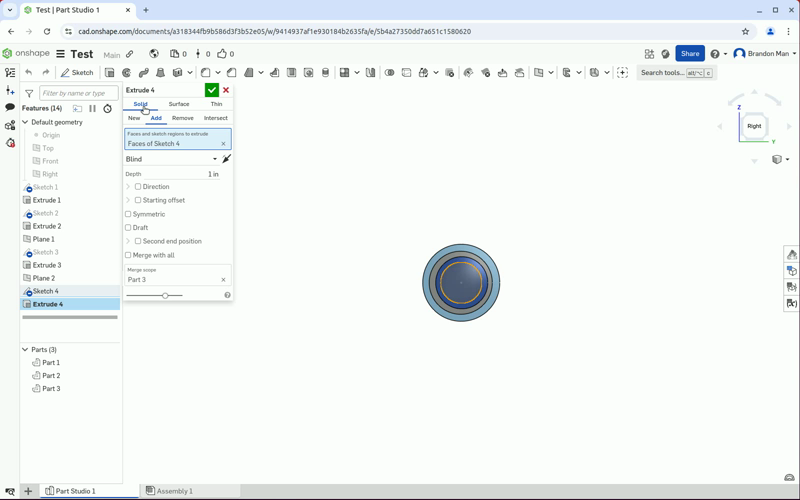
mouse_move(137, 120)
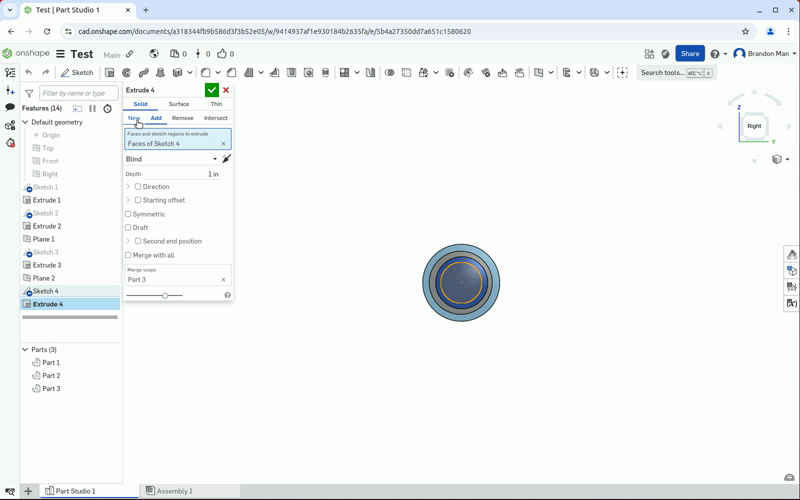
click(137, 120)
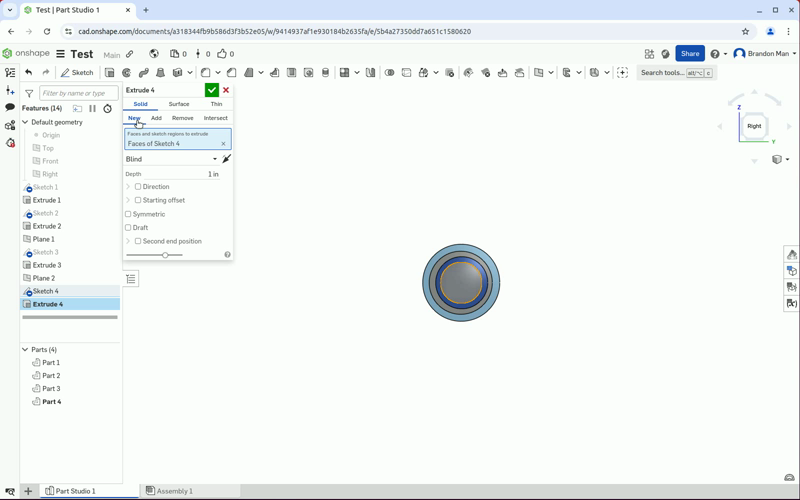
key(tab, 4)
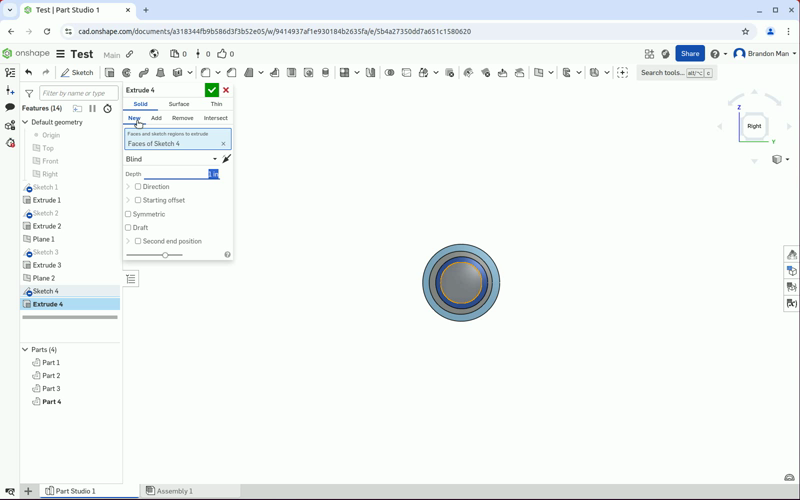
text(7.703)
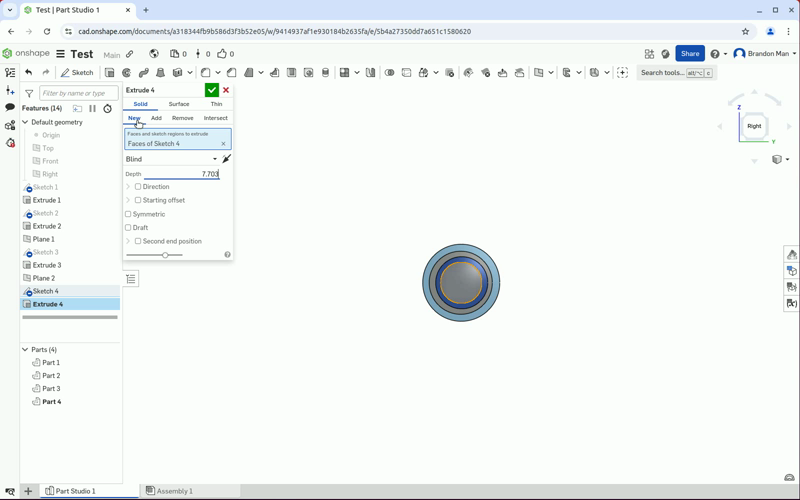
key(enter)
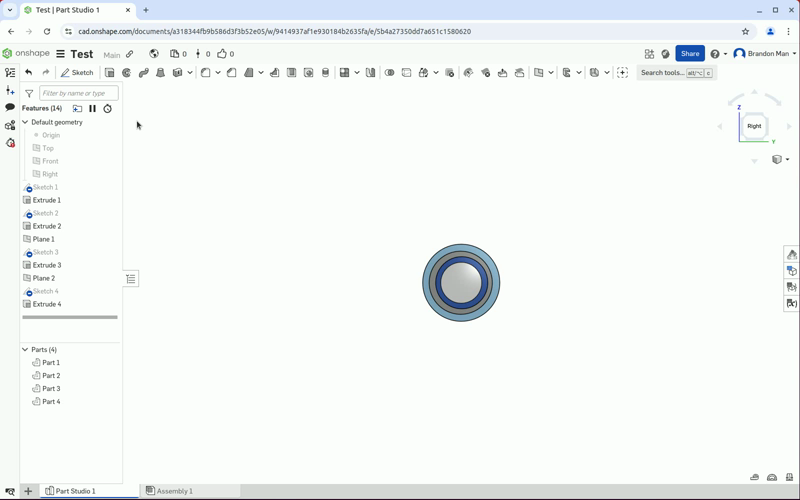
key(shift+h)
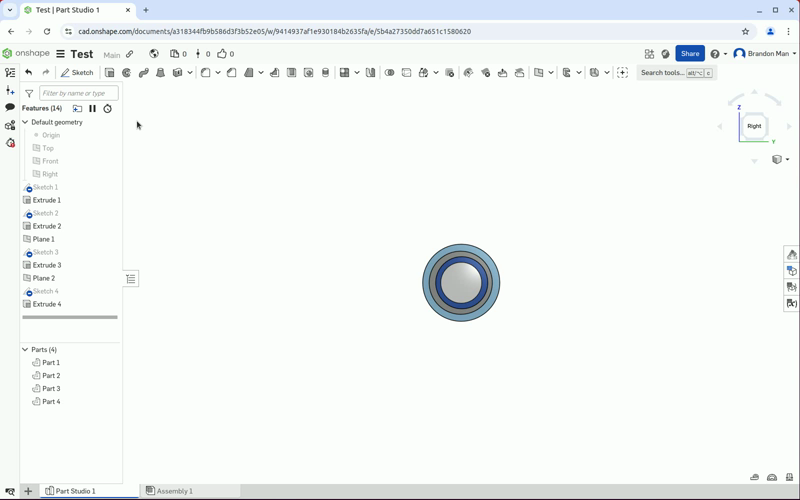
key(shift+h)
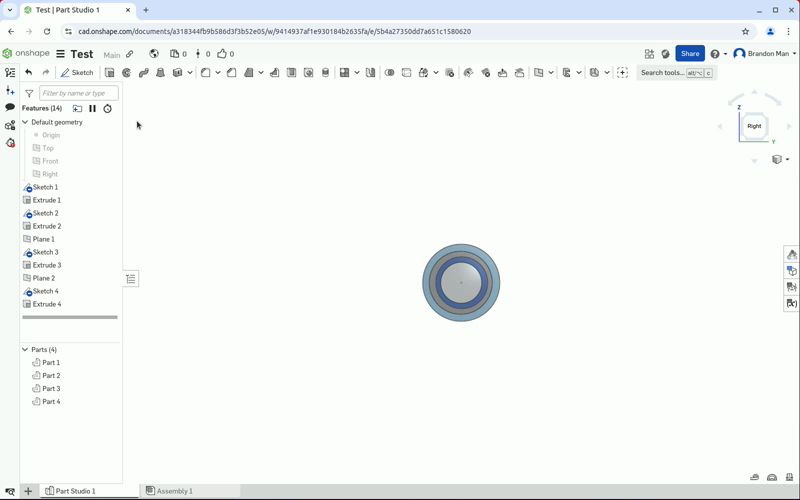
key(shift+7)
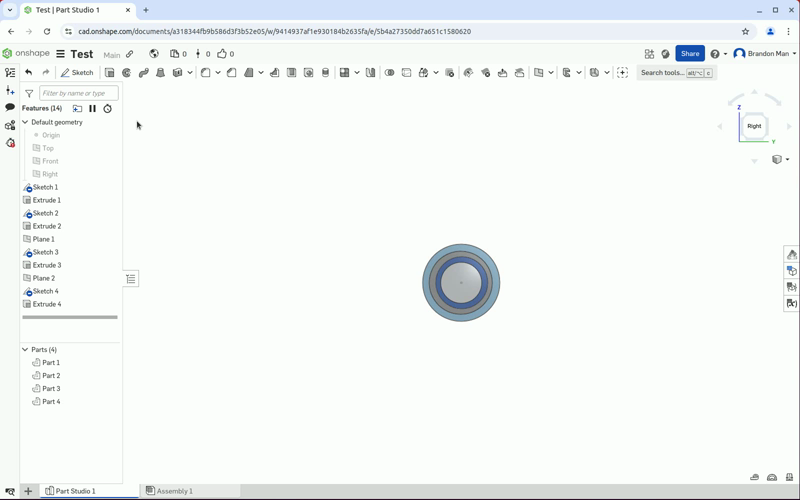
key(right, 2)
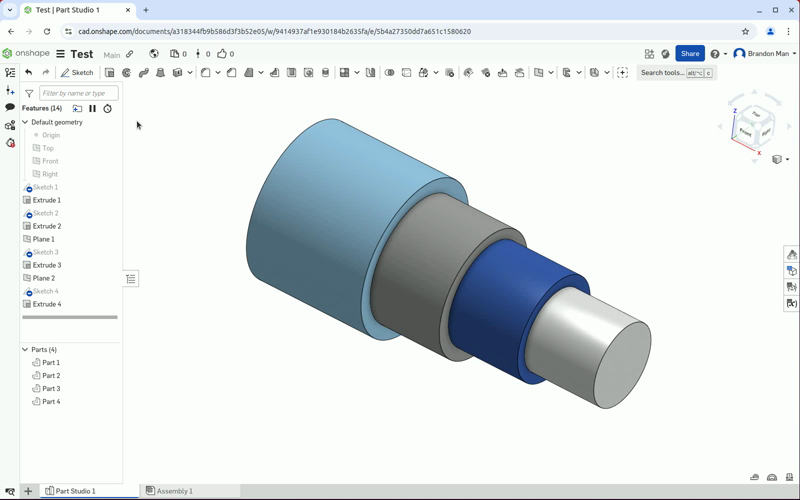
key(down, 2)
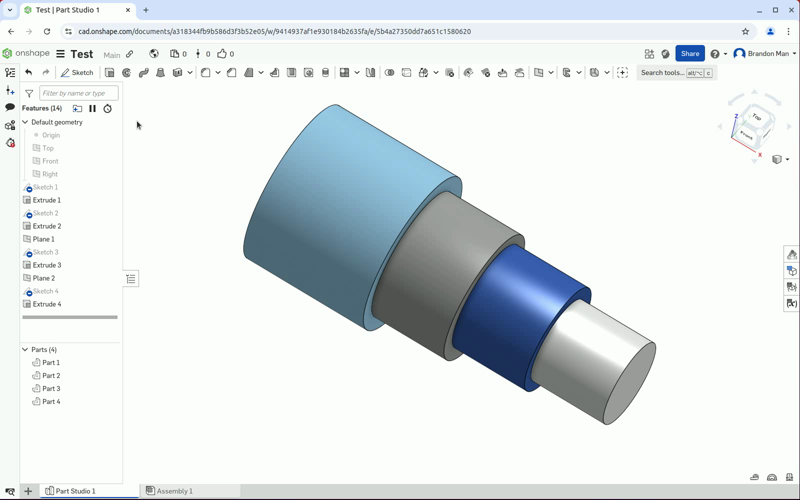
key(up, 2)
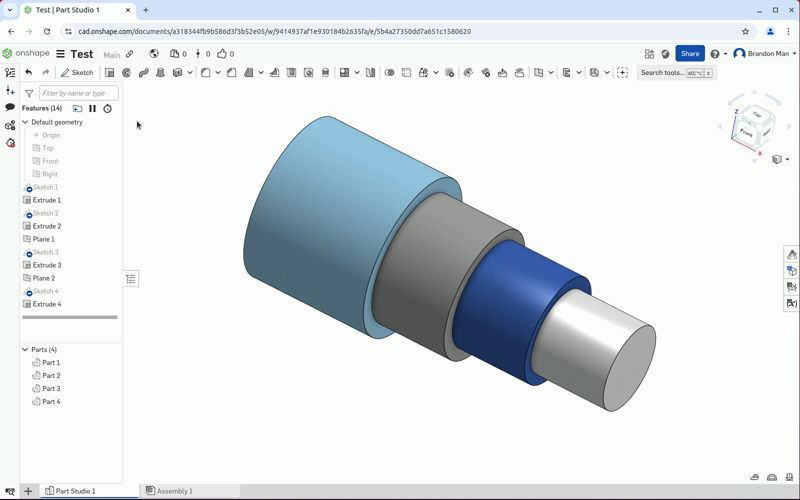
key(left, 2)
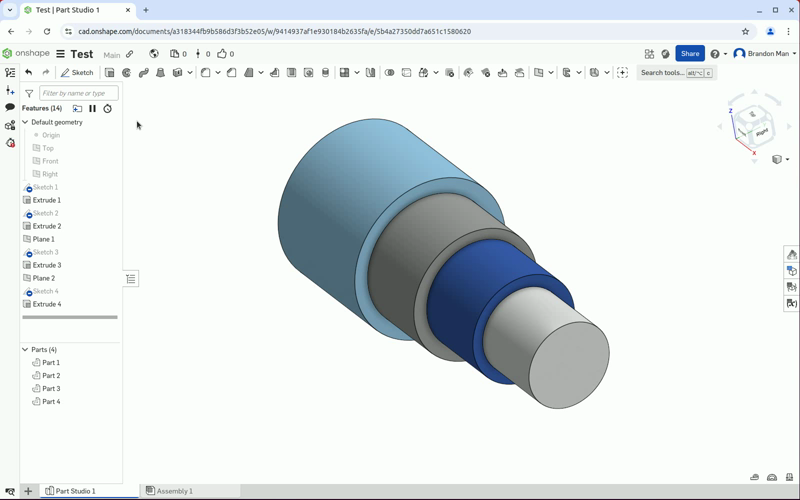
mouse_move(73, 189)
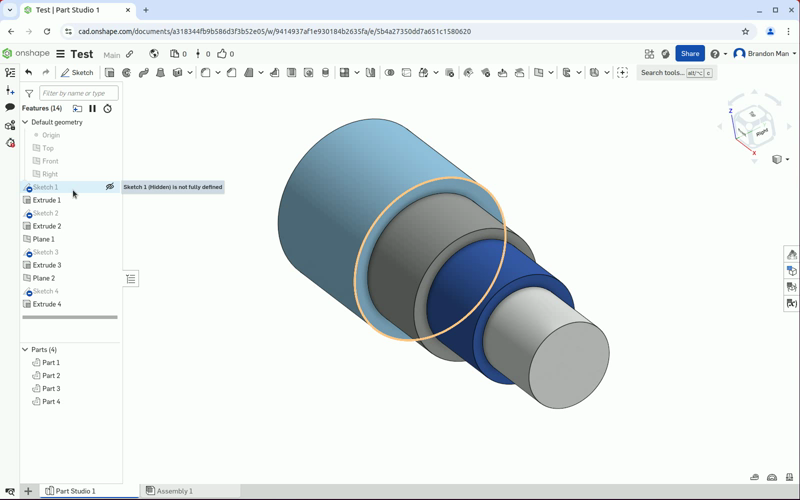
click(73, 189)